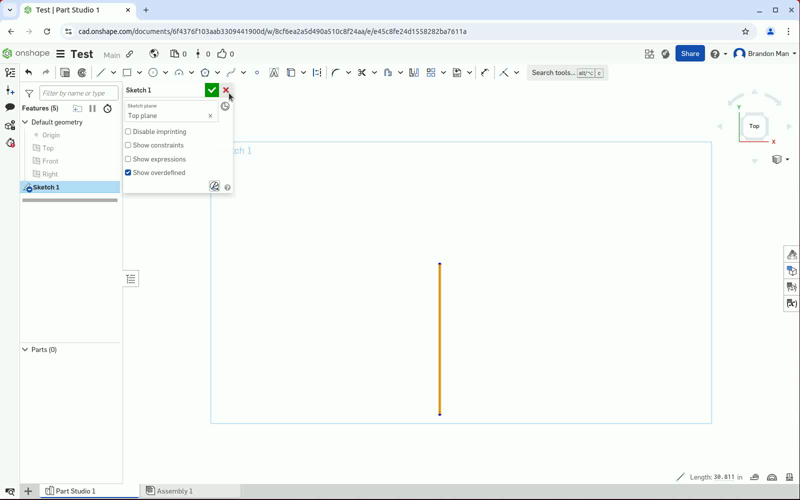
key(shift+h)
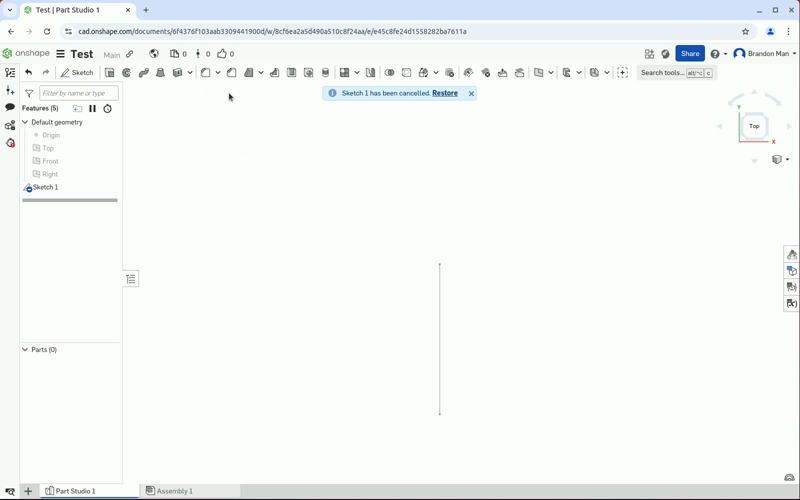
key(shift+s)
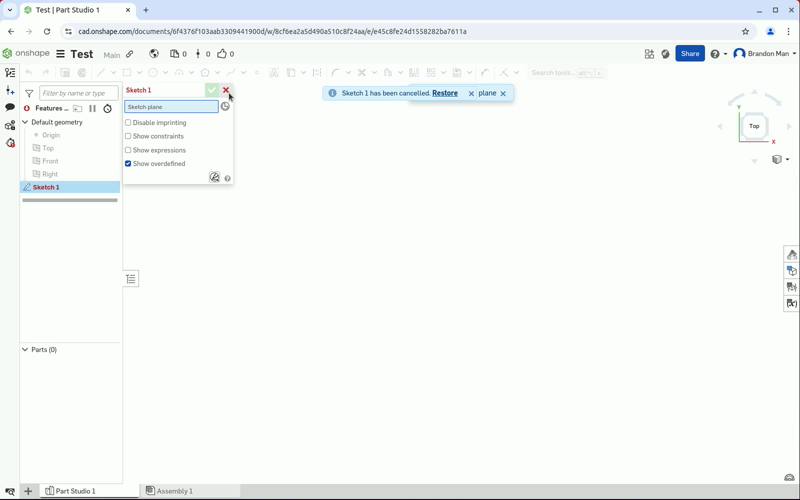
mouse_move(73, 150)
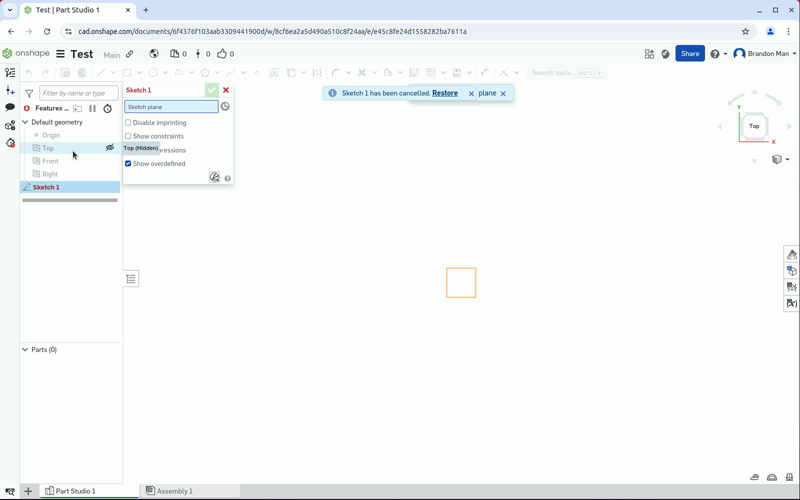
click(73, 150)
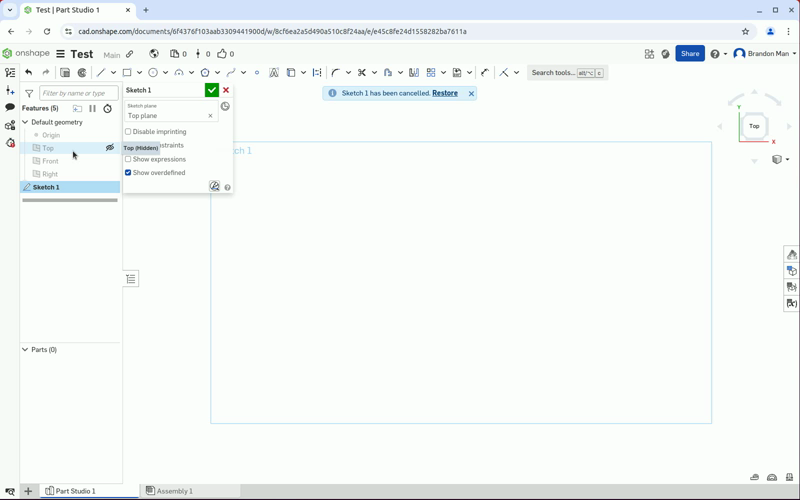
mouse_move(73, 352)
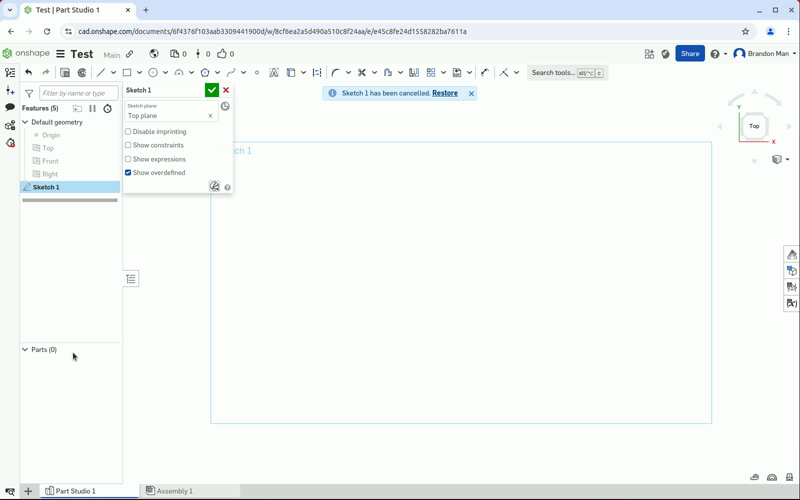
key(y)
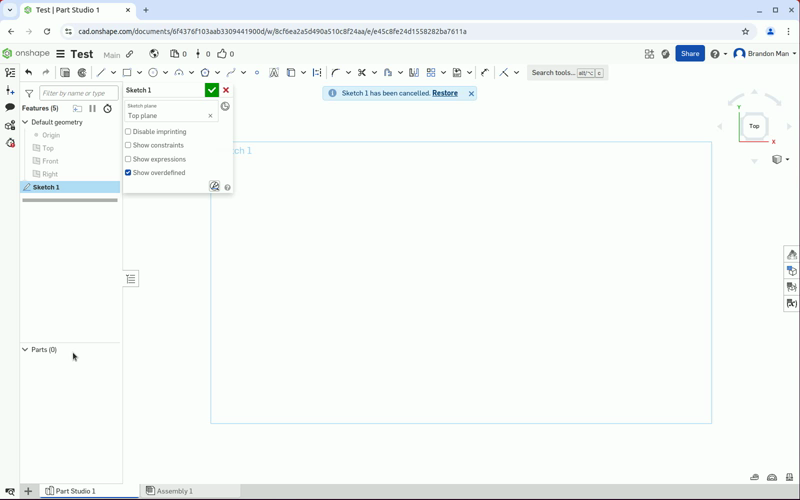
key(l)
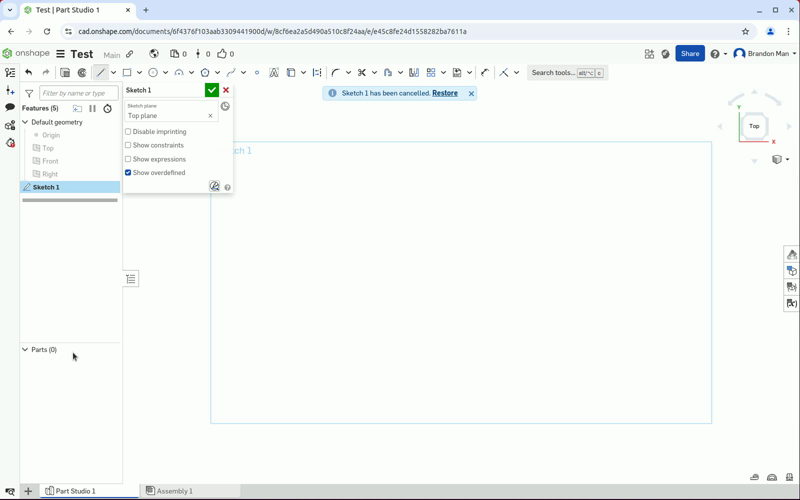
key_down(shift)
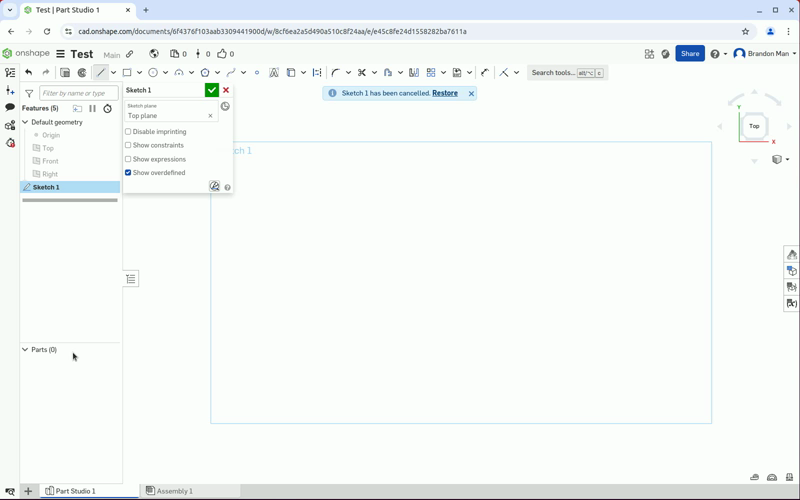
mouse_move(460, 282)
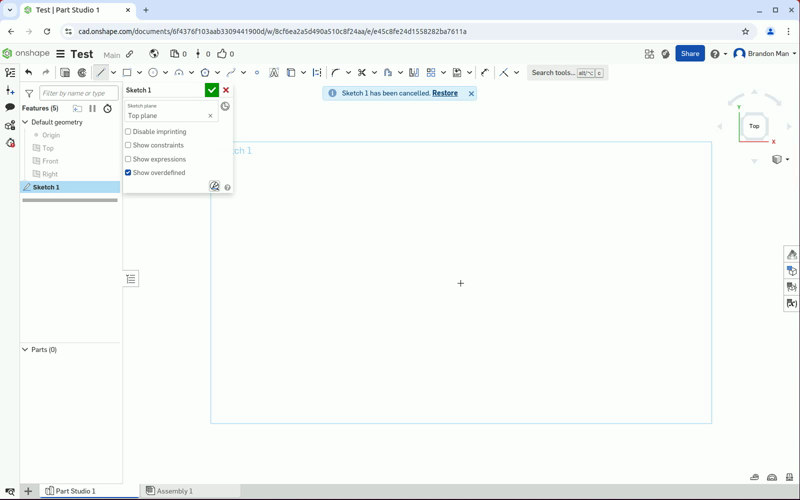
click(460, 282)
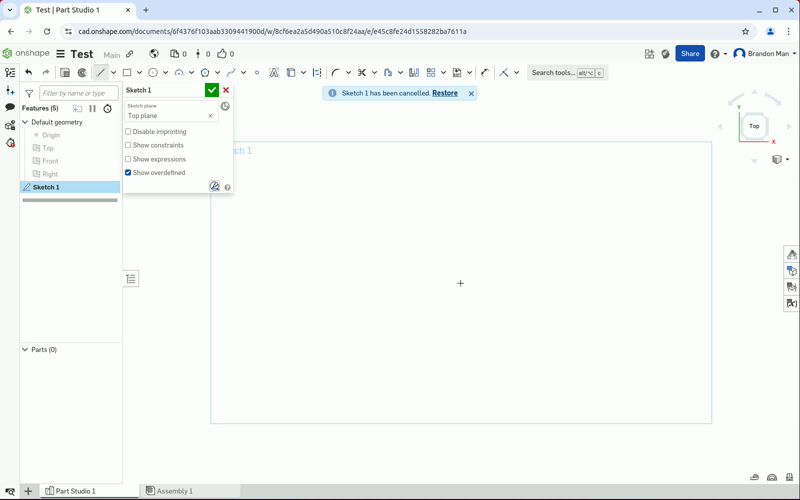
key_up(shift)
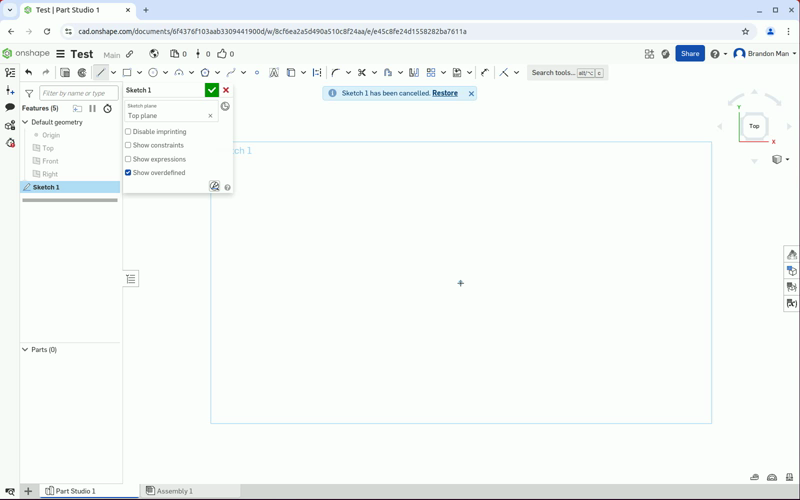
key_down(shift)
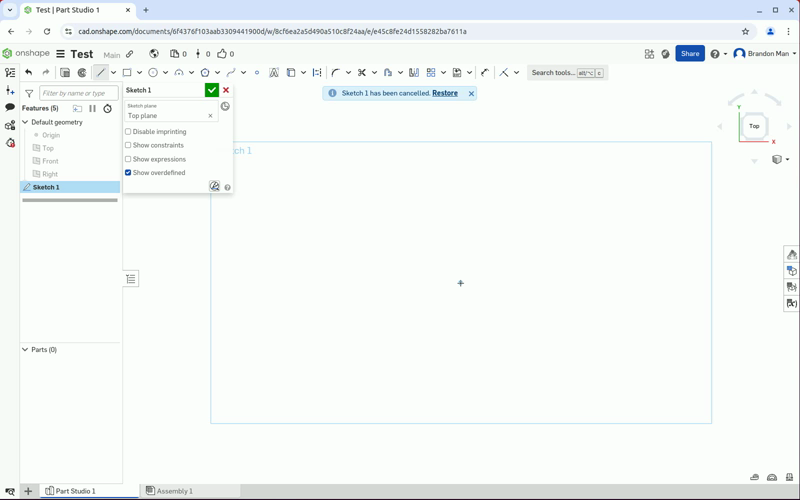
mouse_move(568, 282)
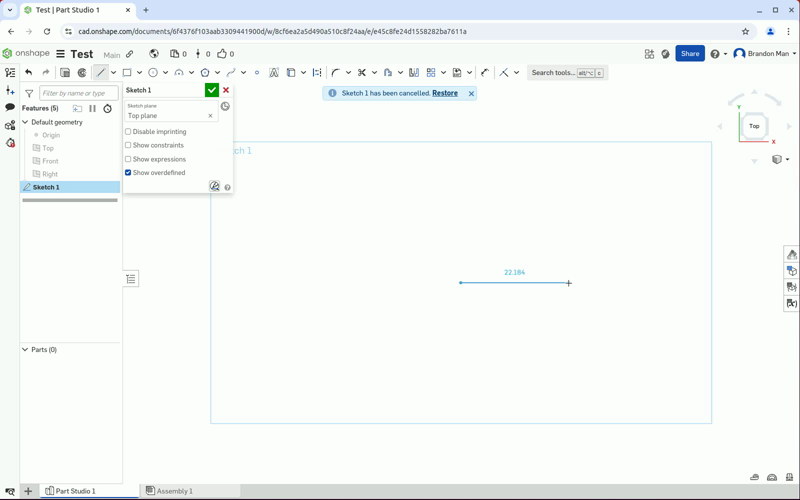
click(568, 282)
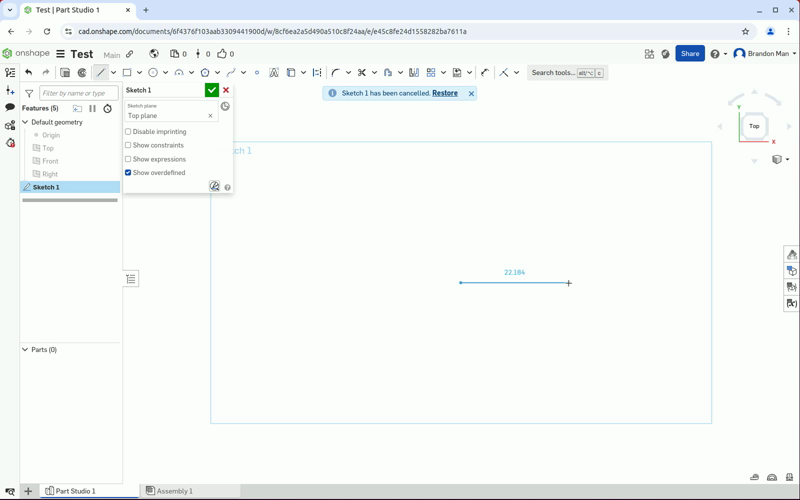
key_up(shift)
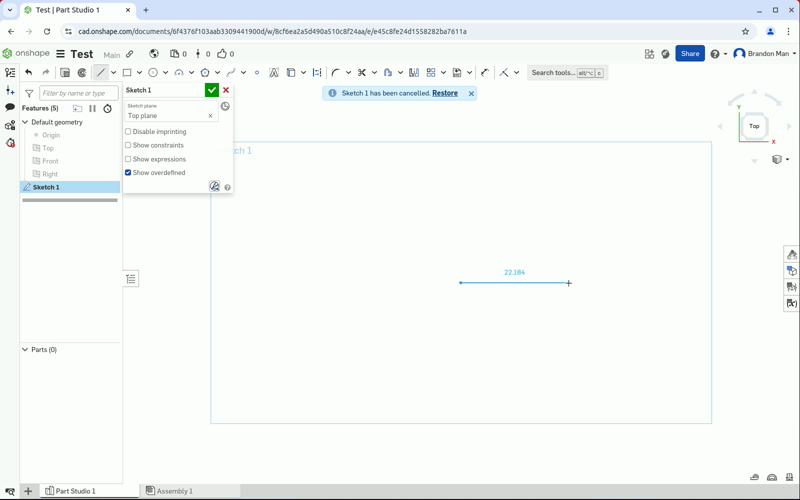
key_down(shift)
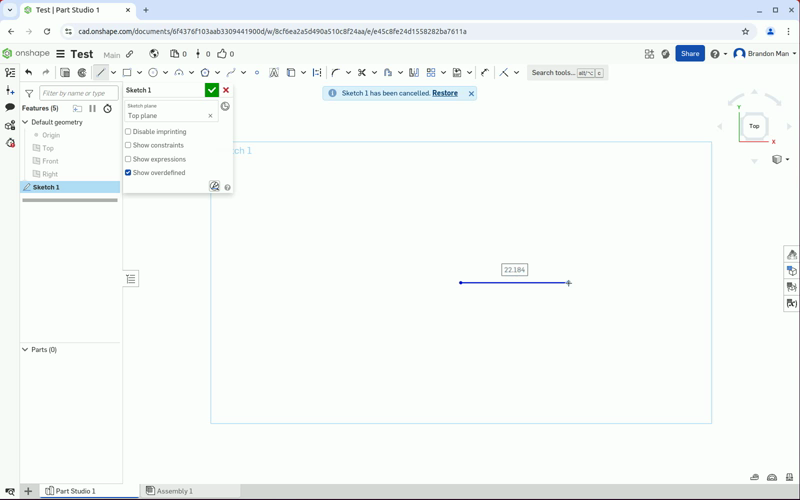
mouse_move(568, 170)
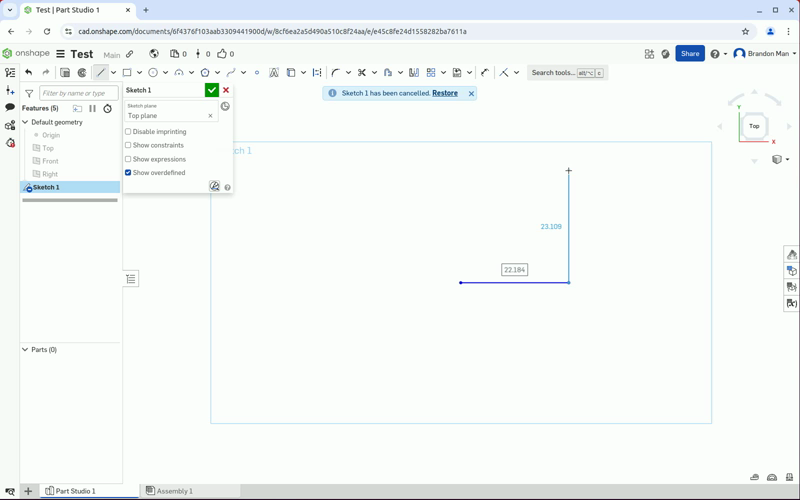
click(568, 170)
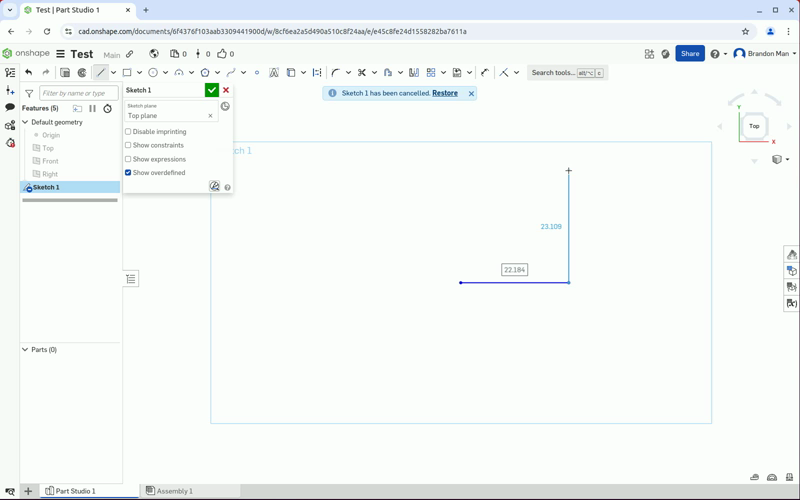
key_up(shift)
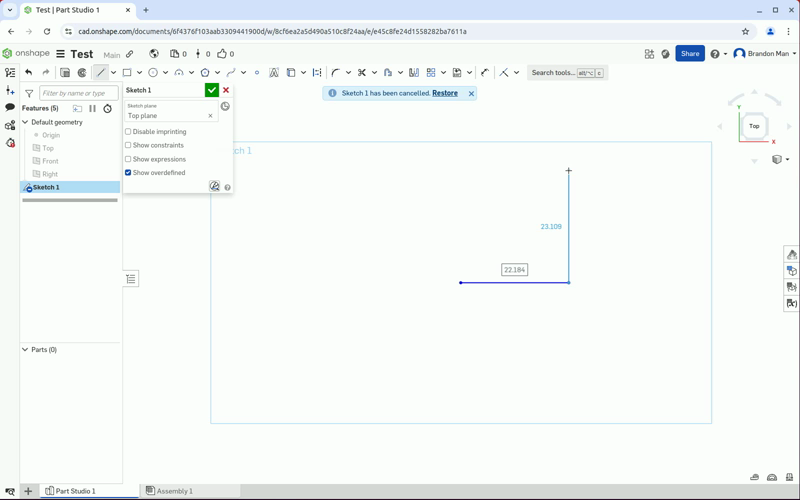
key_down(shift)
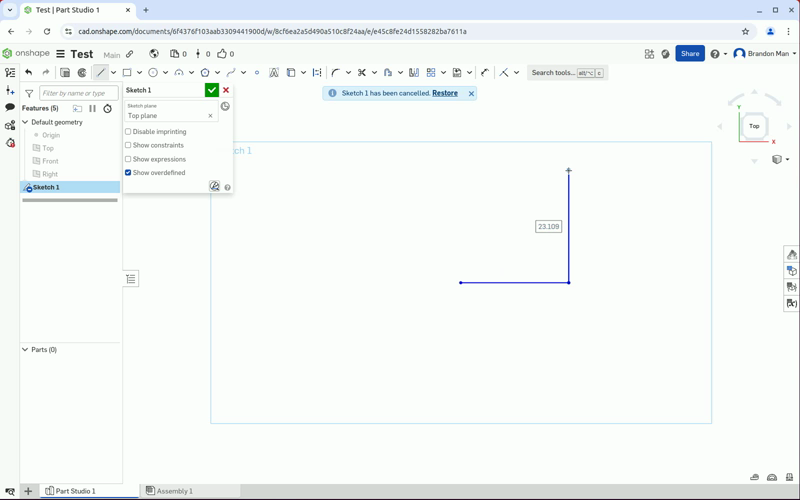
mouse_move(460, 170)
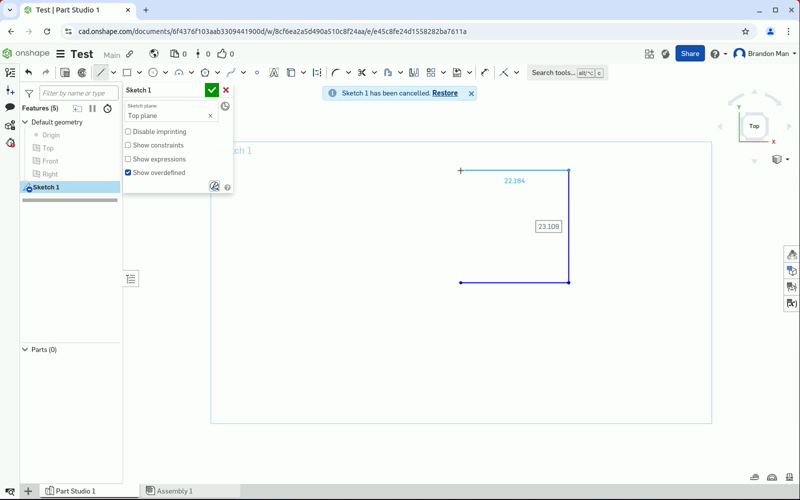
click(460, 170)
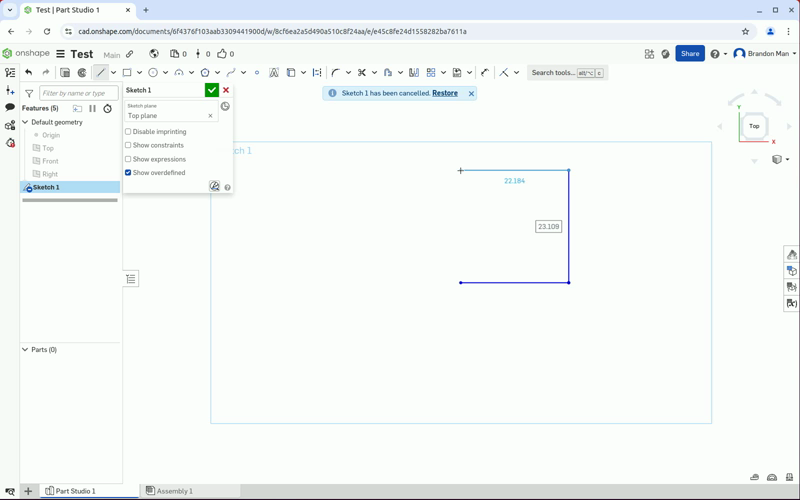
key_up(shift)
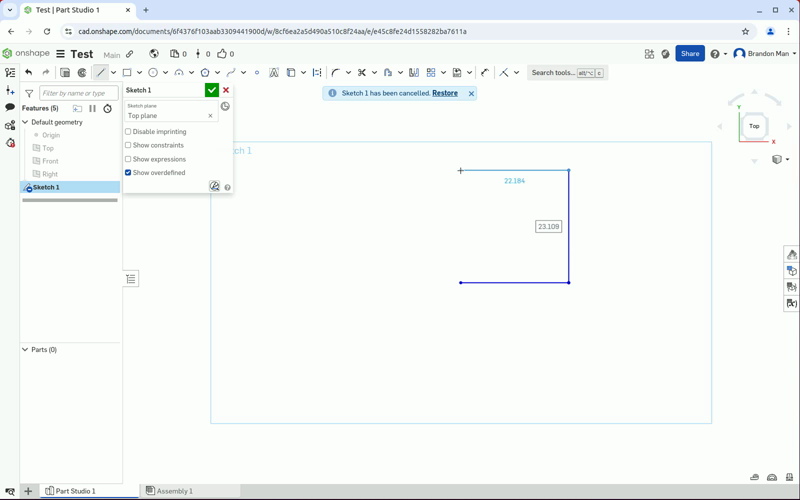
key_down(shift)
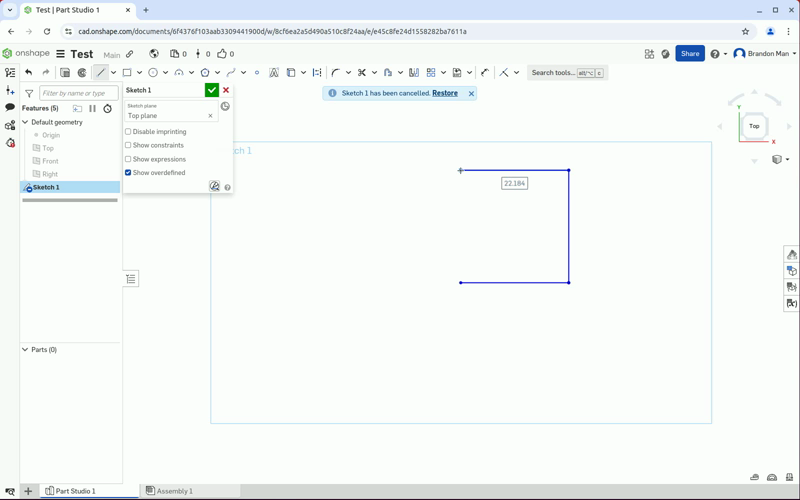
mouse_move(460, 282)
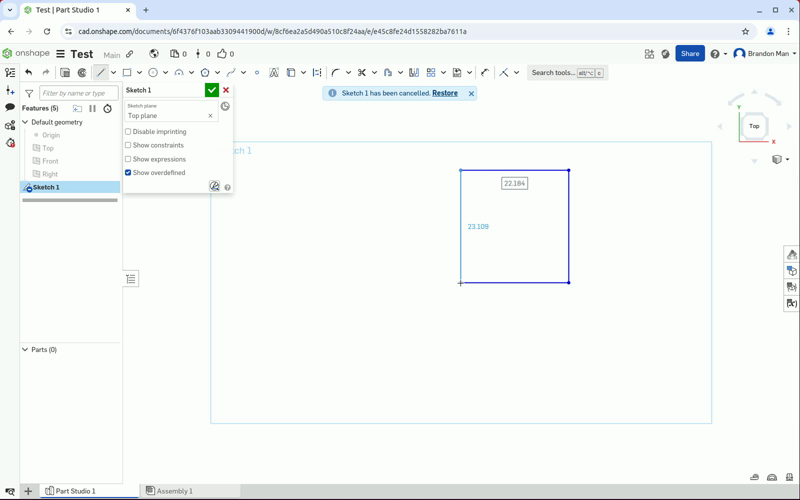
key_up(shift)
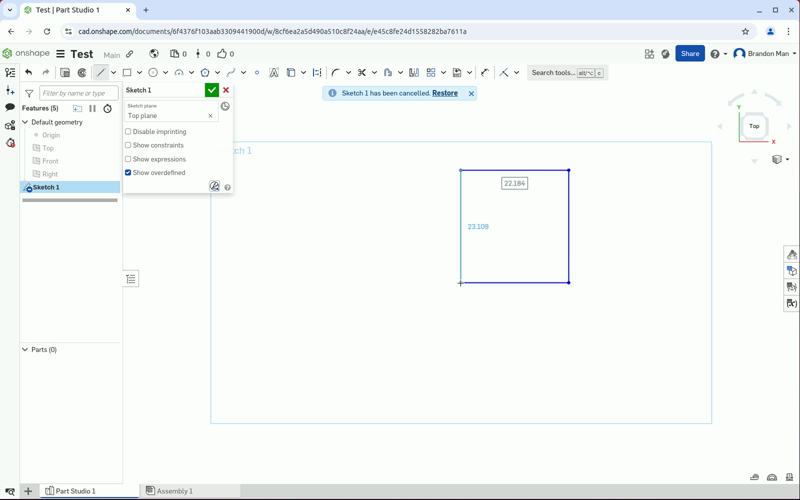
click(460, 282)
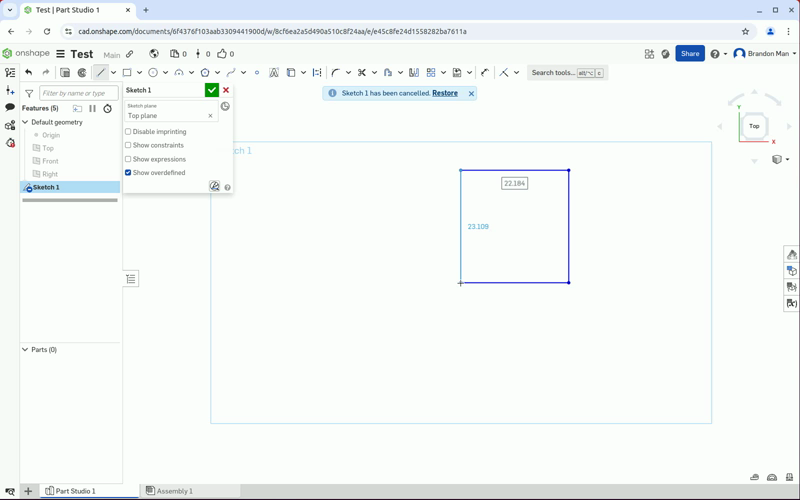
key(esc)
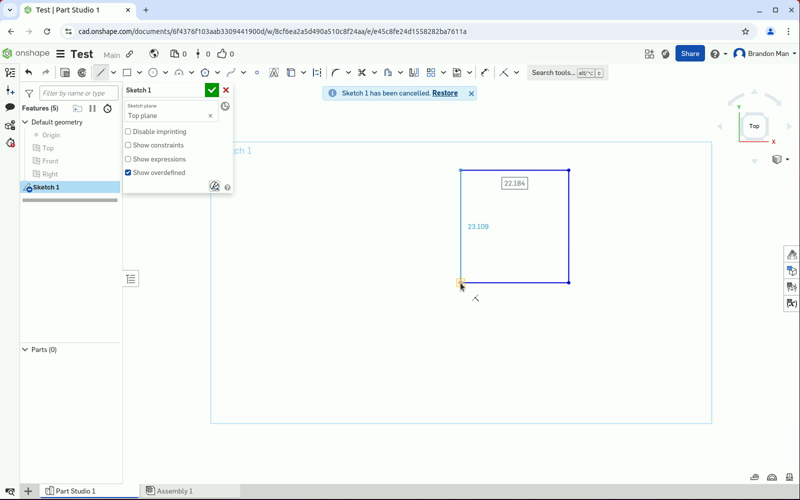
mouse_move(559, 216)
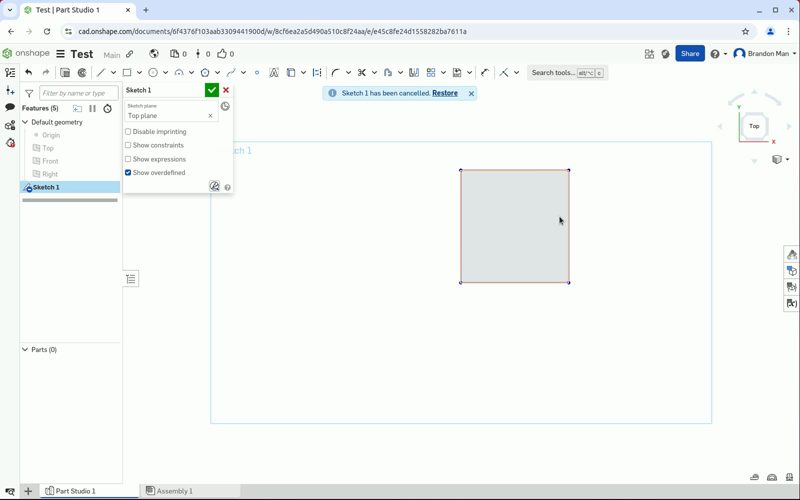
click(559, 216)
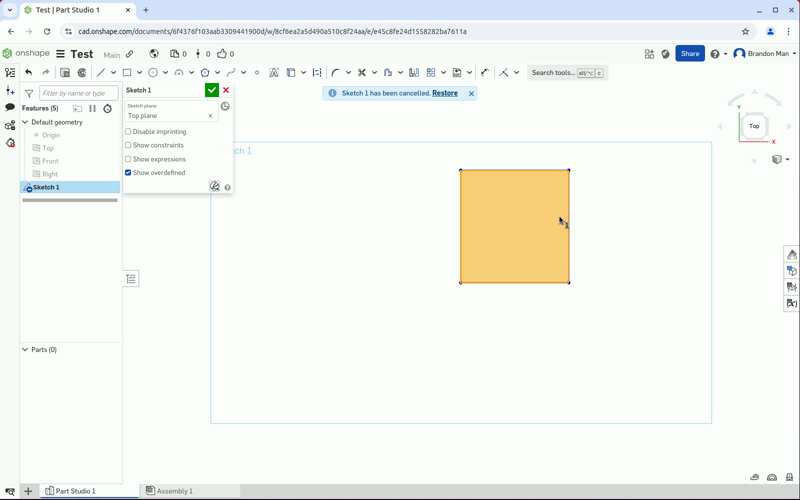
mouse_move(73, 352)
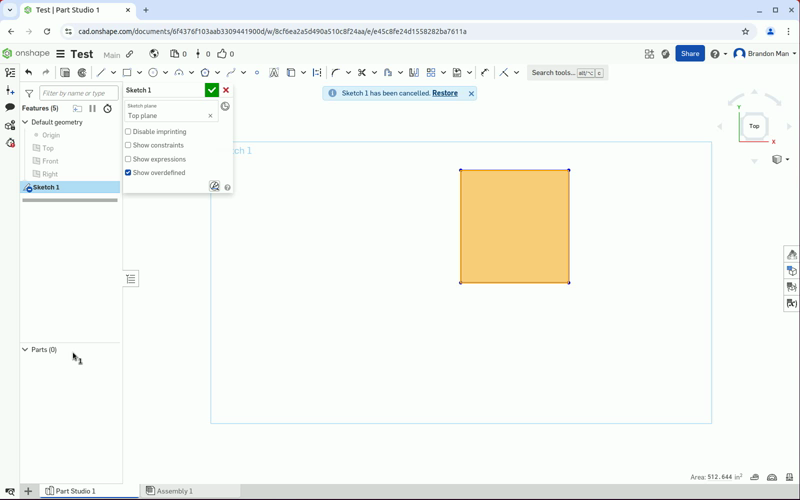
key(shift+y)
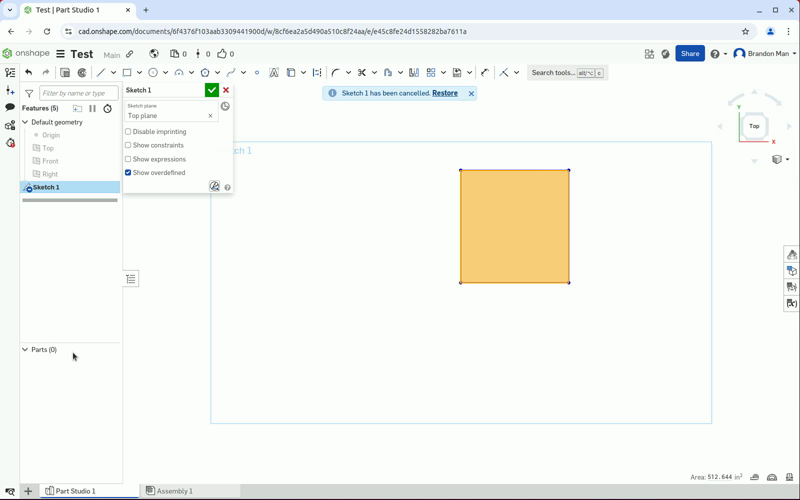
key(shift+e)
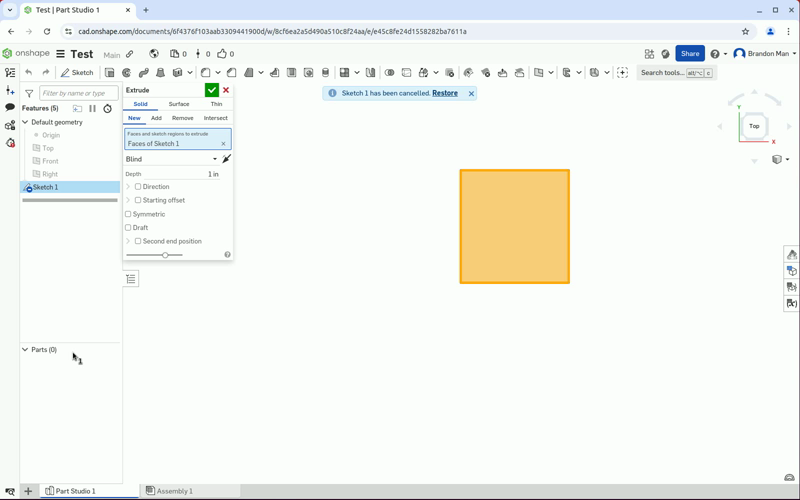
mouse_move(143, 106)
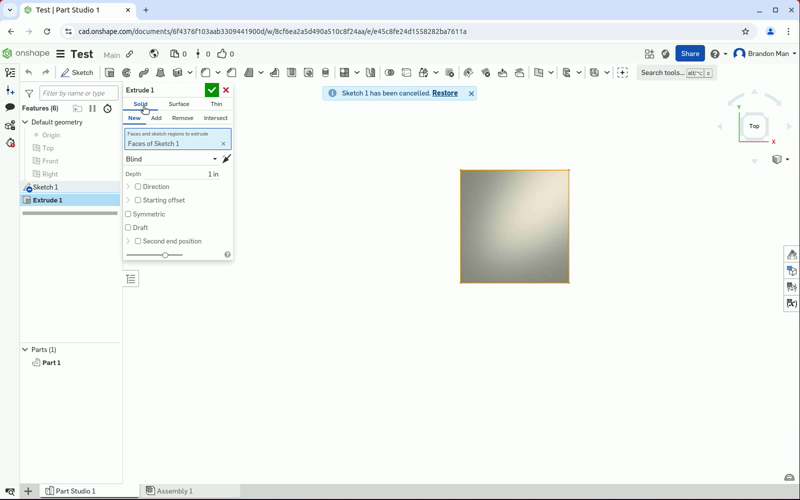
click(143, 106)
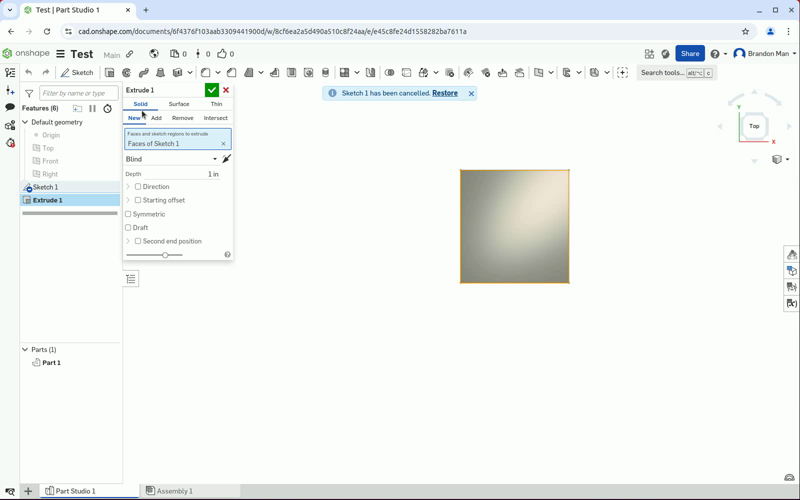
mouse_move(137, 120)
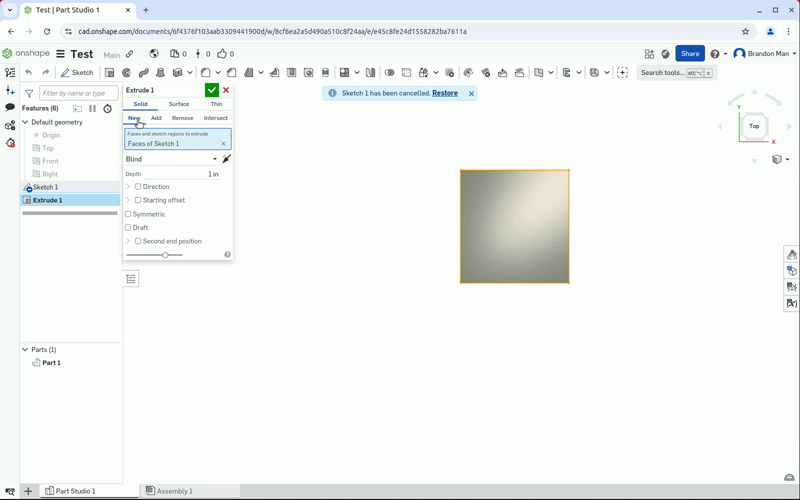
click(137, 120)
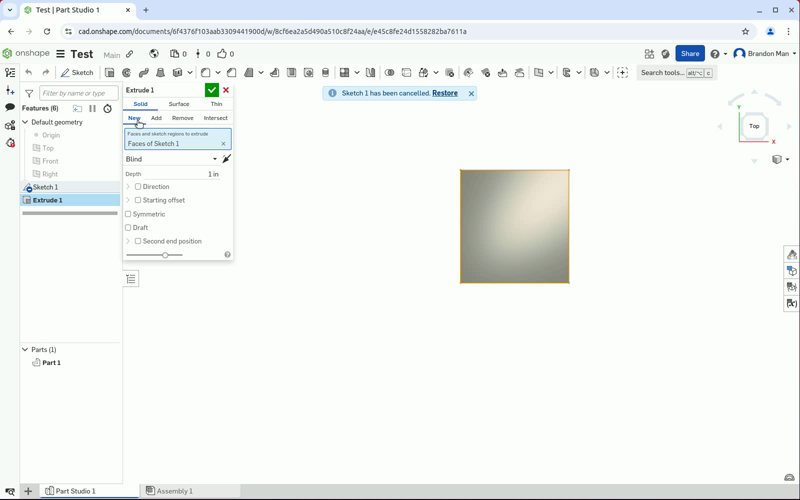
key(tab, 4)
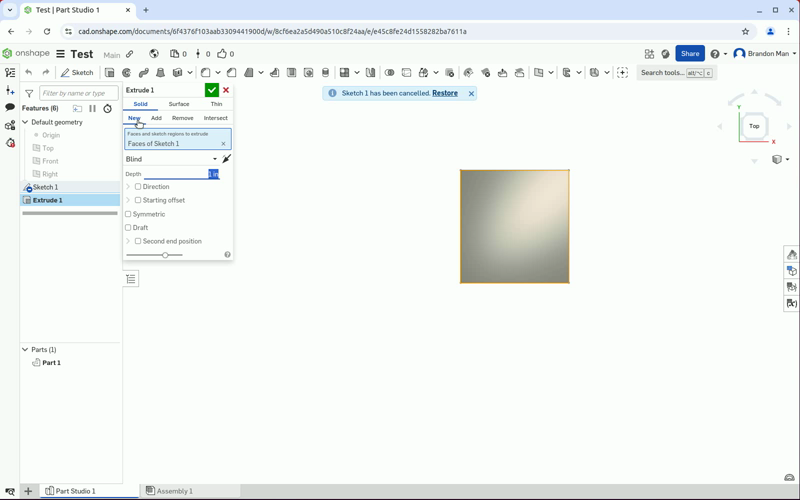
text(9.147)
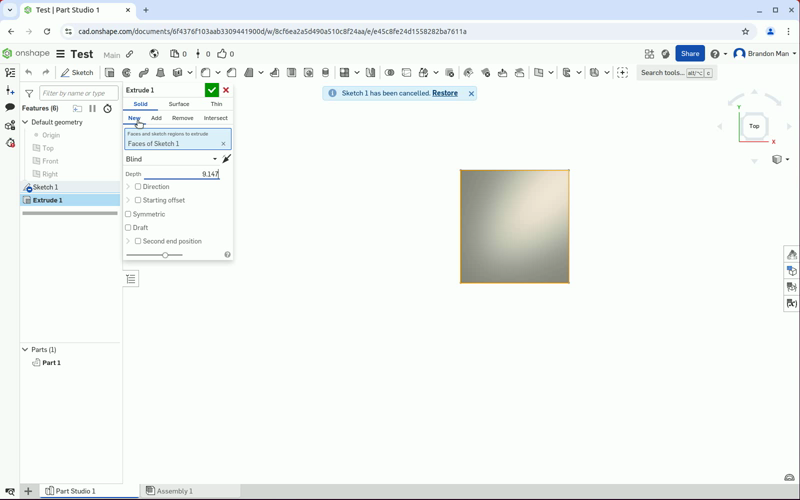
key(enter)
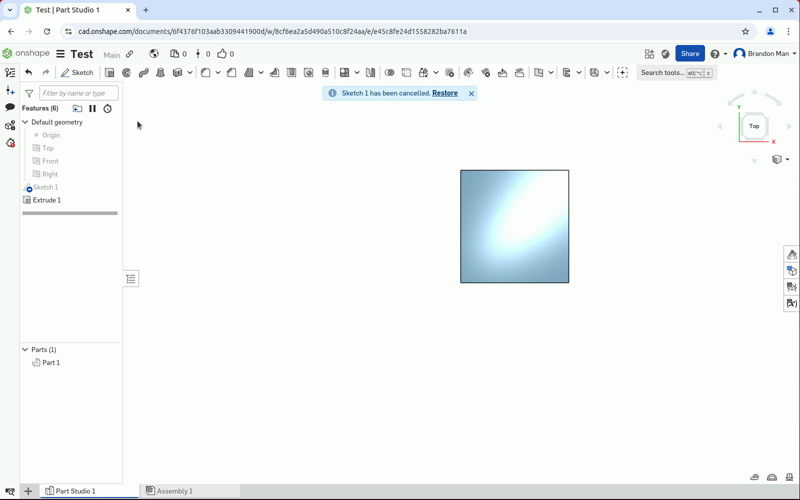
key(shift+h)
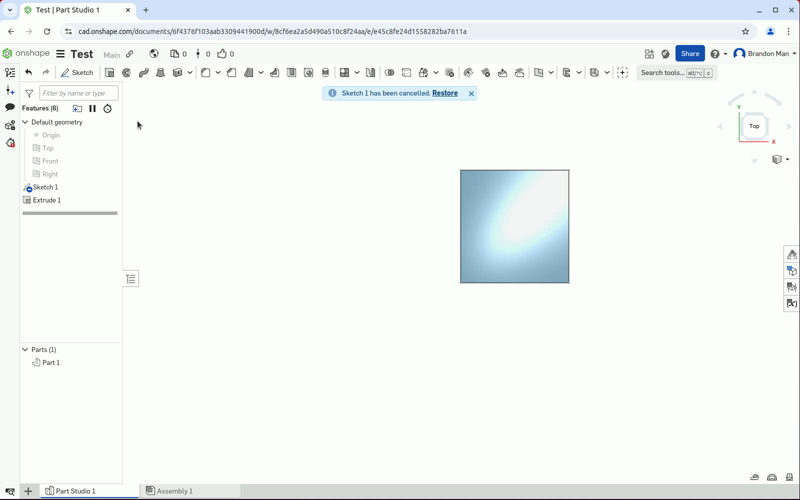
key(shift+h)
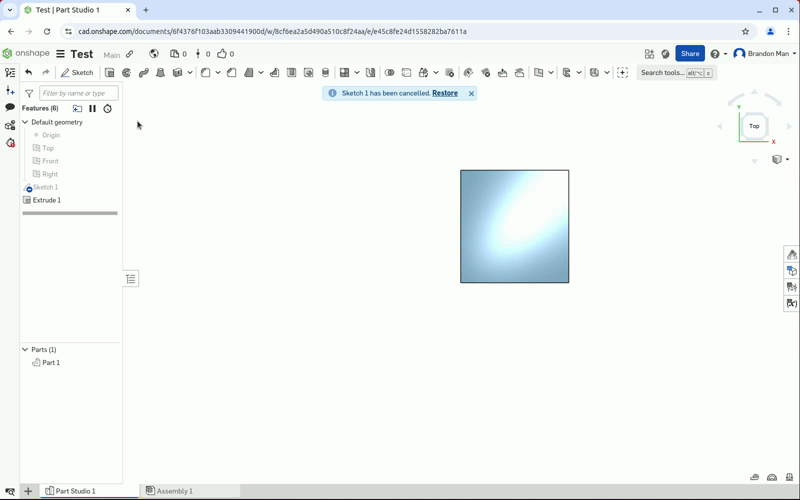
mouse_move(73, 189)
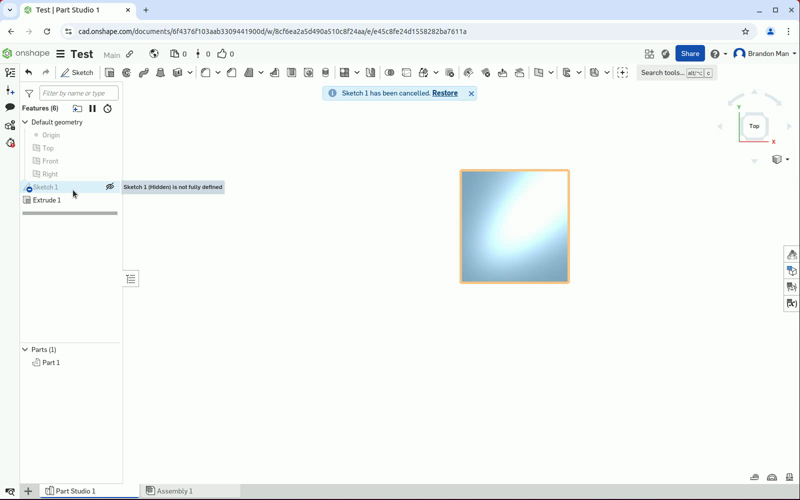
click(73, 189)
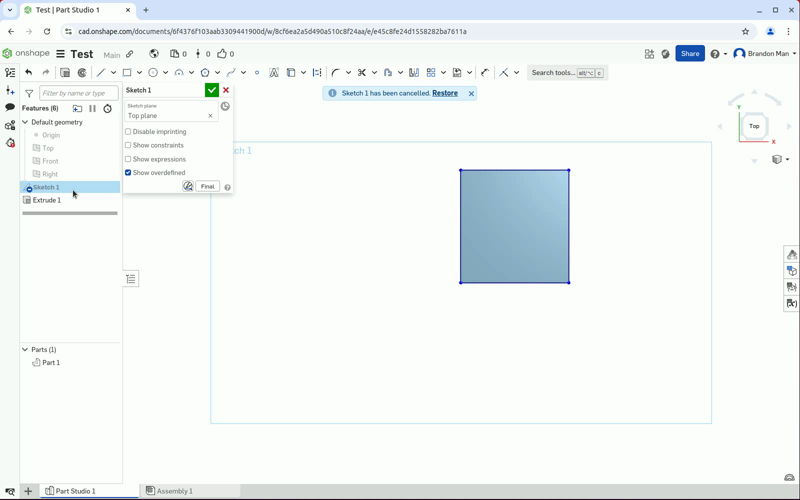
mouse_move(229, 92)
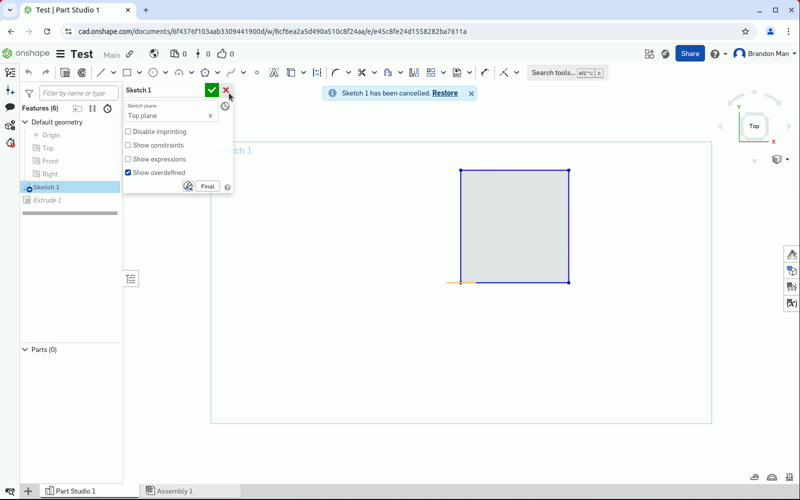
click(229, 92)
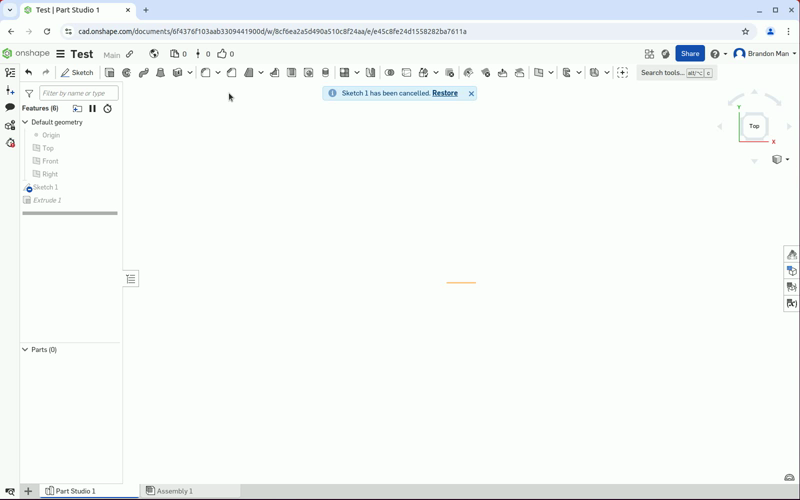
mouse_move(541, 75)
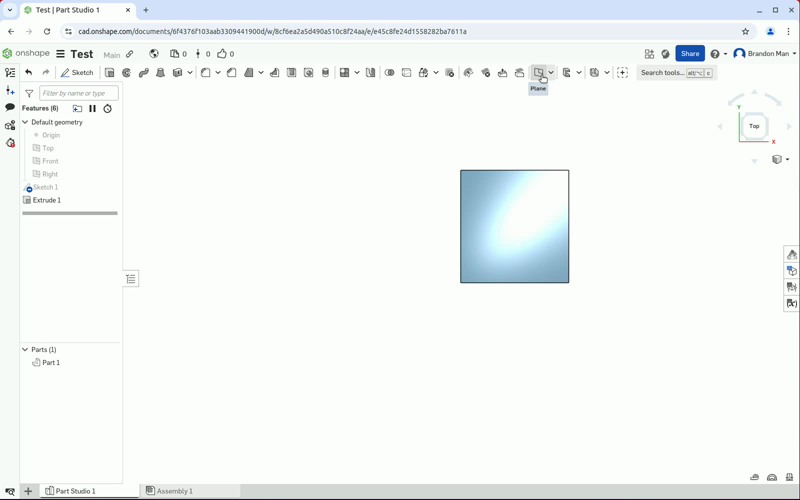
click(541, 75)
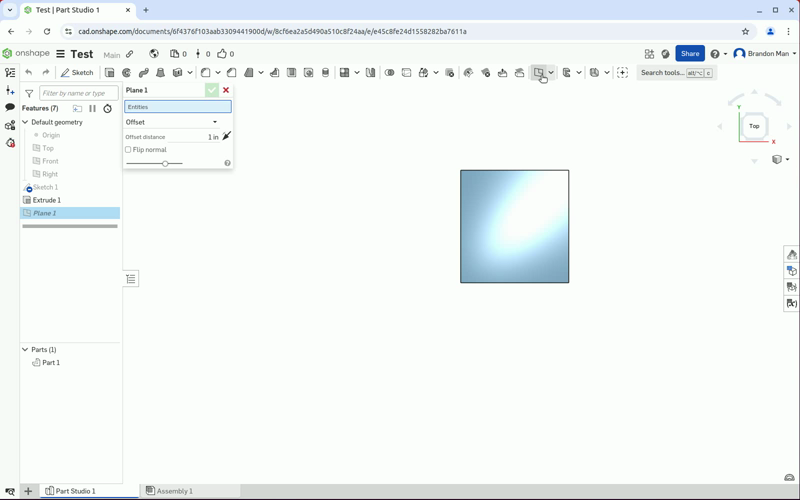
mouse_move(73, 150)
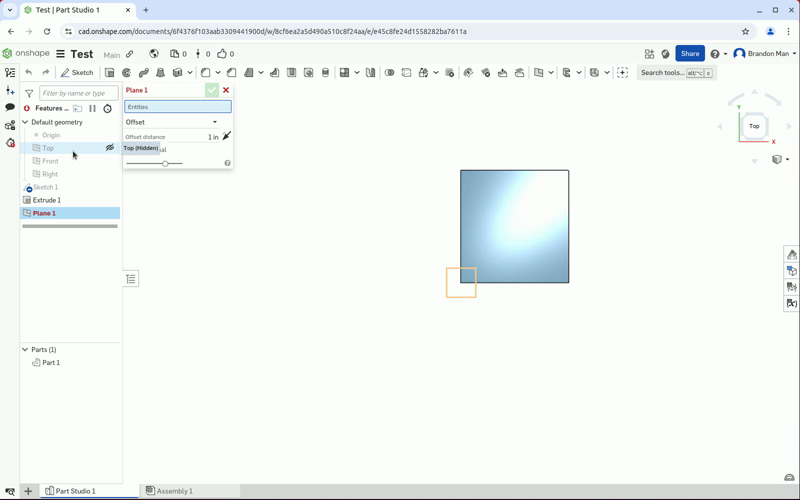
click(73, 150)
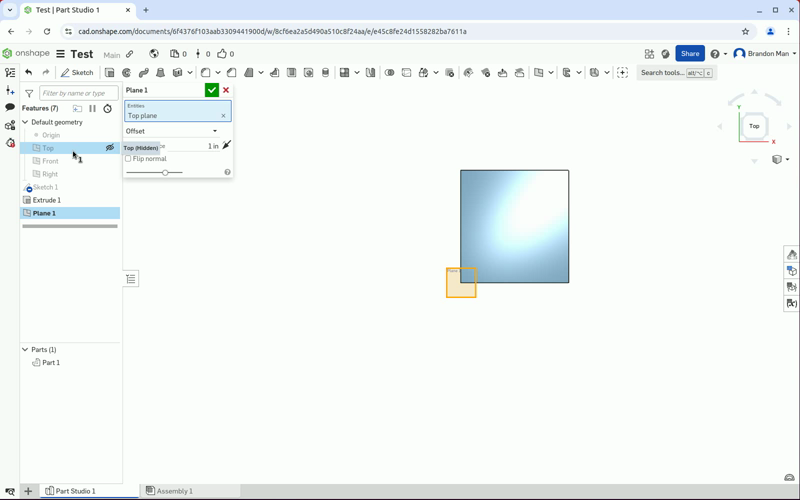
key(tab, 2)
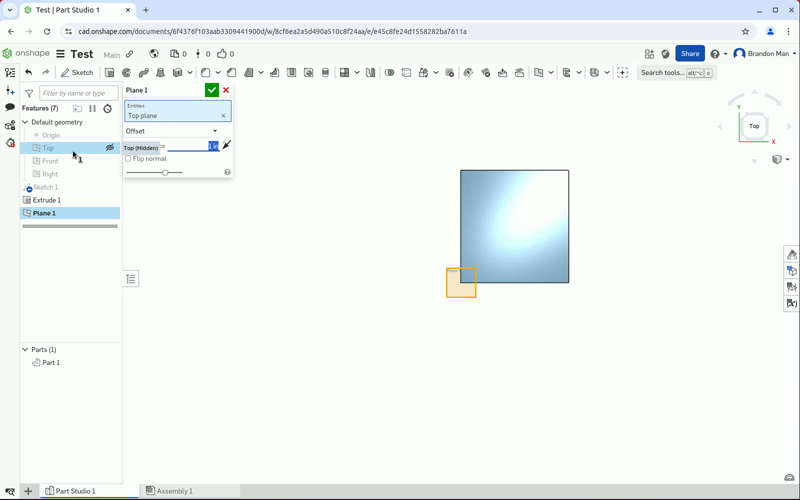
text(9.151)
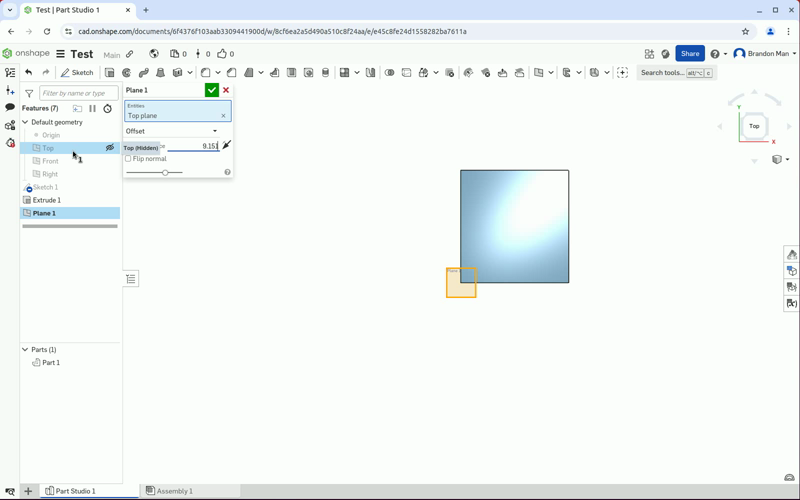
key(enter, 2)
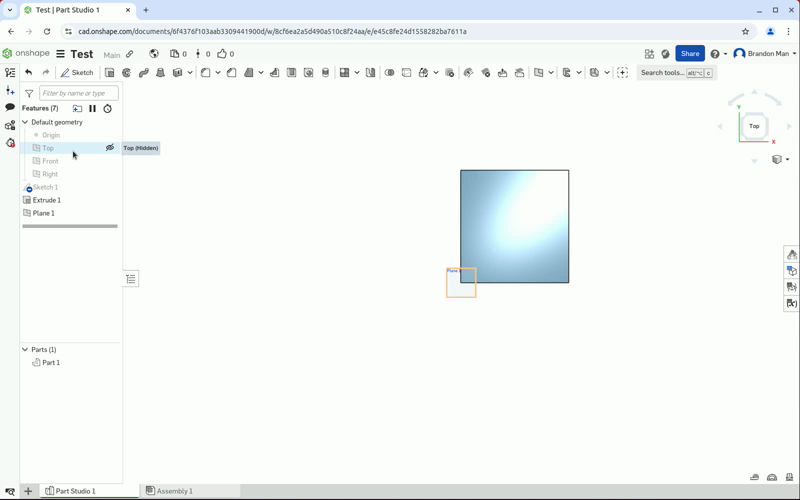
key(shift+s)
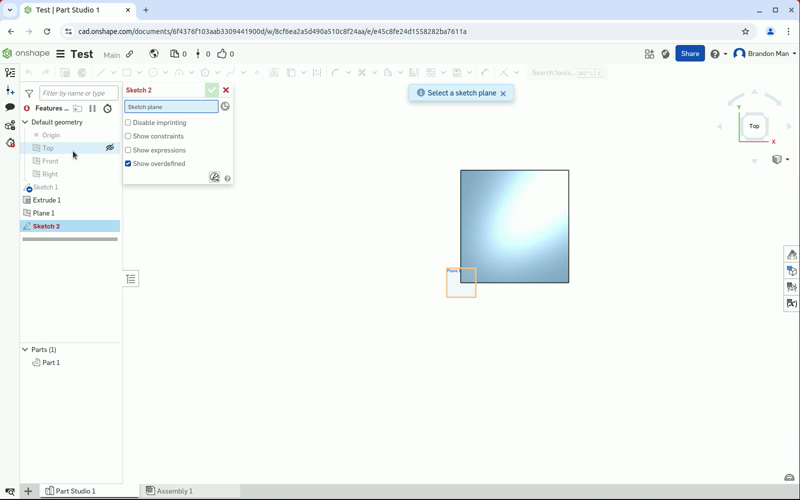
mouse_move(73, 215)
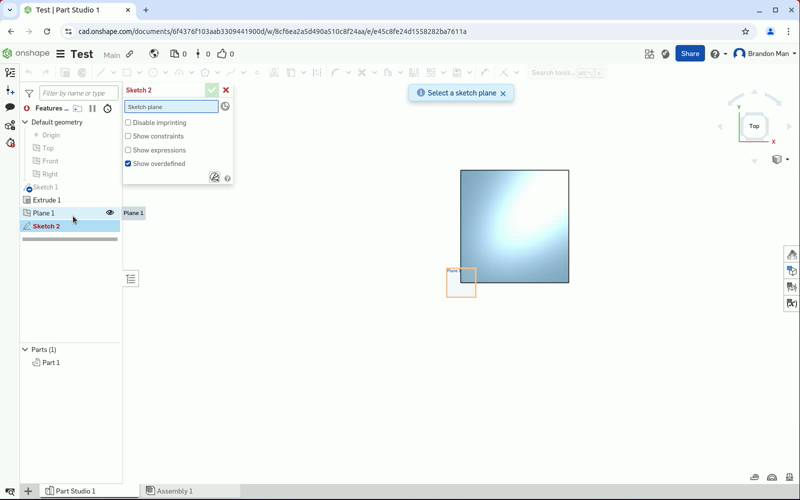
click(73, 215)
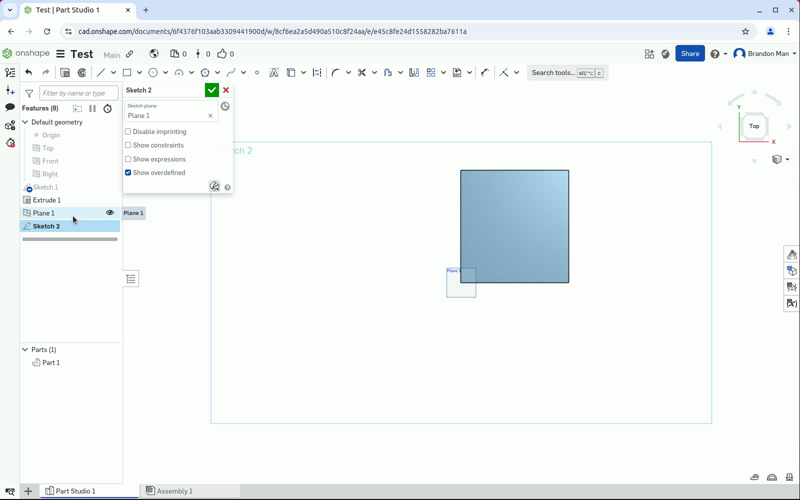
mouse_move(73, 352)
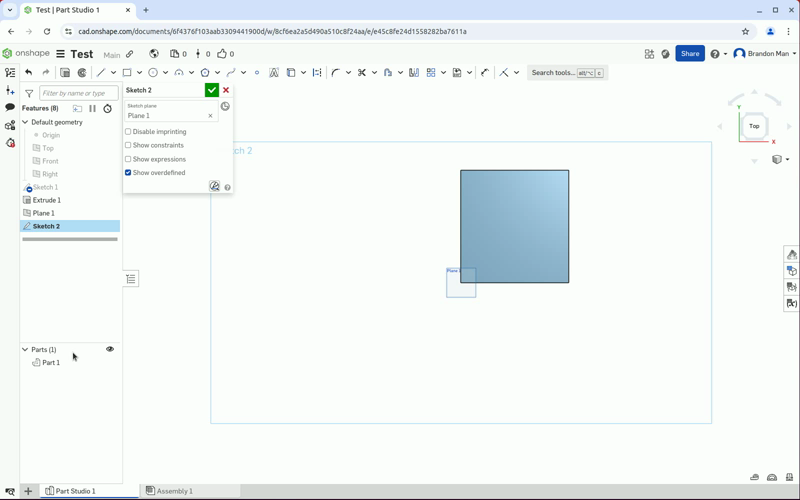
key(y)
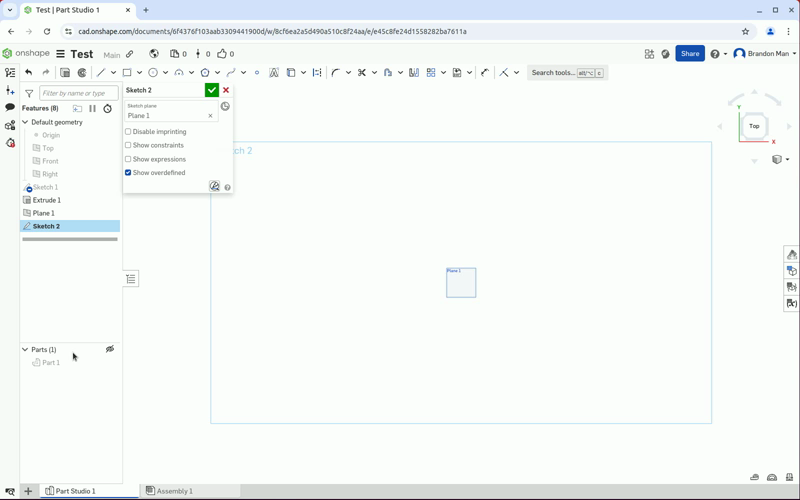
key(l)
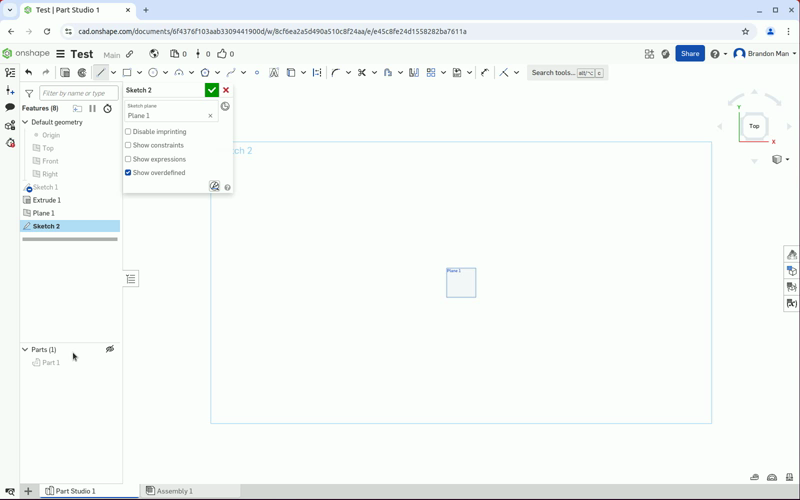
key_down(shift)
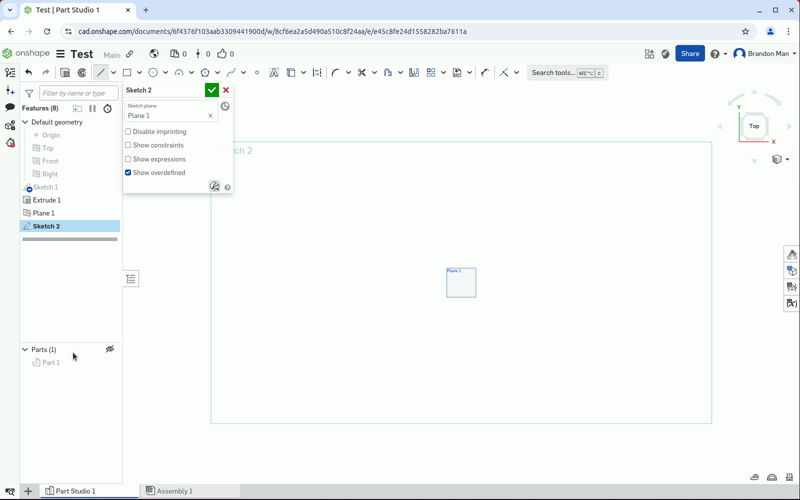
mouse_move(464, 278)
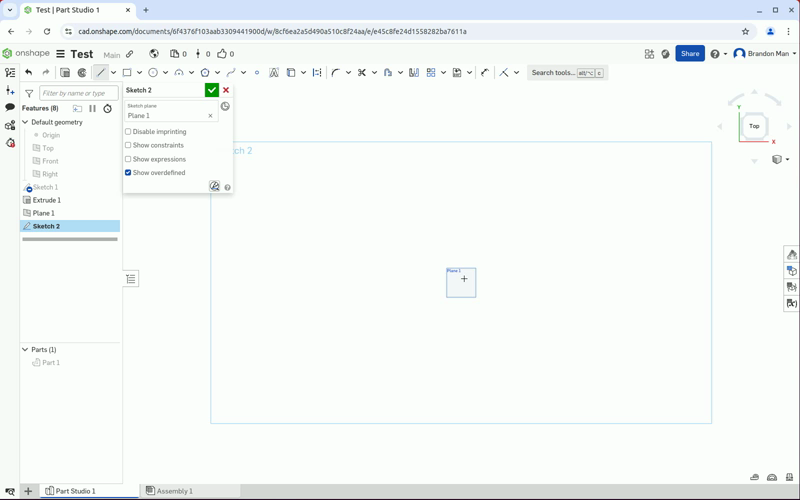
click(464, 278)
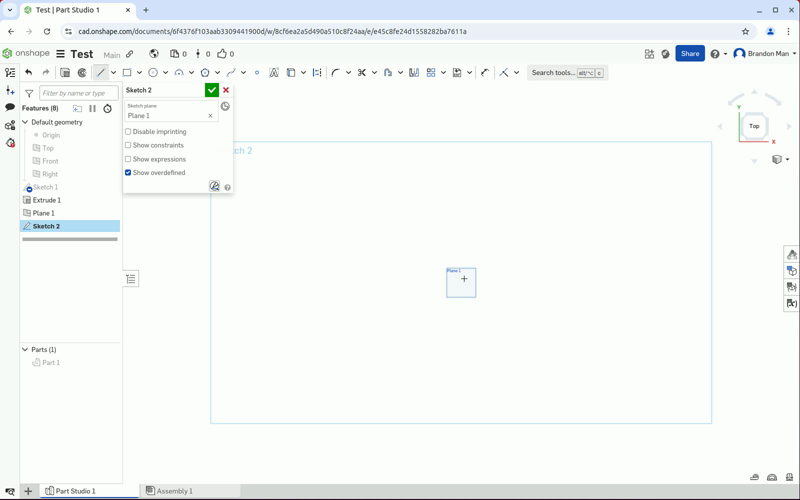
key_up(shift)
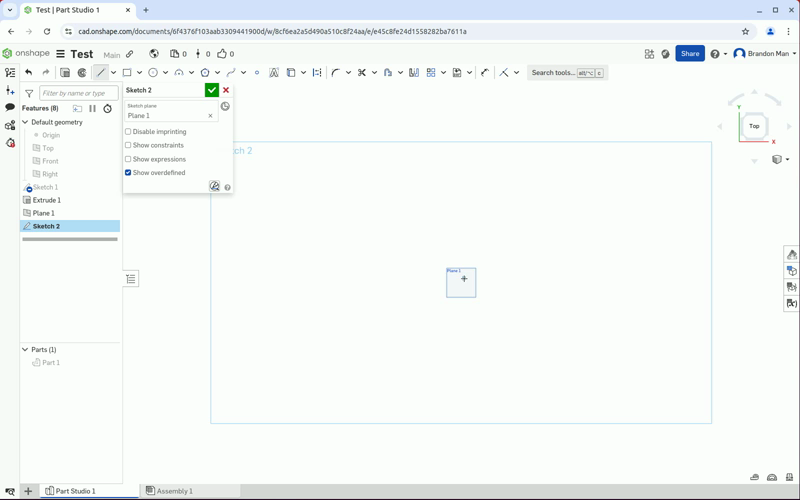
key_down(shift)
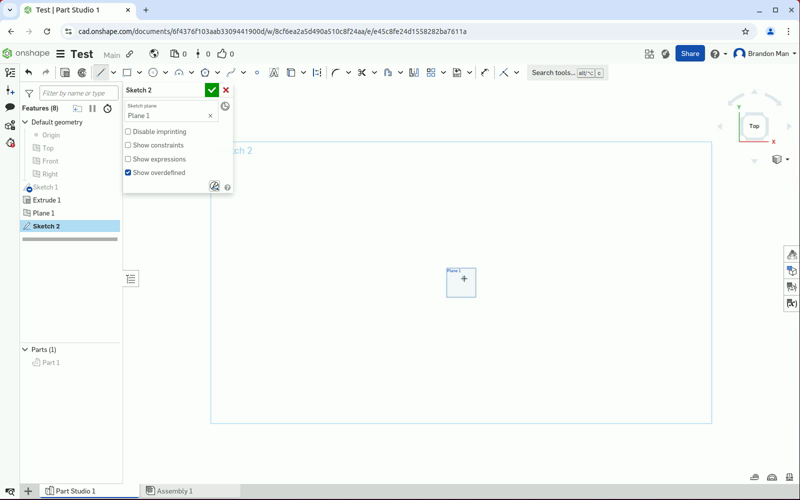
mouse_move(564, 278)
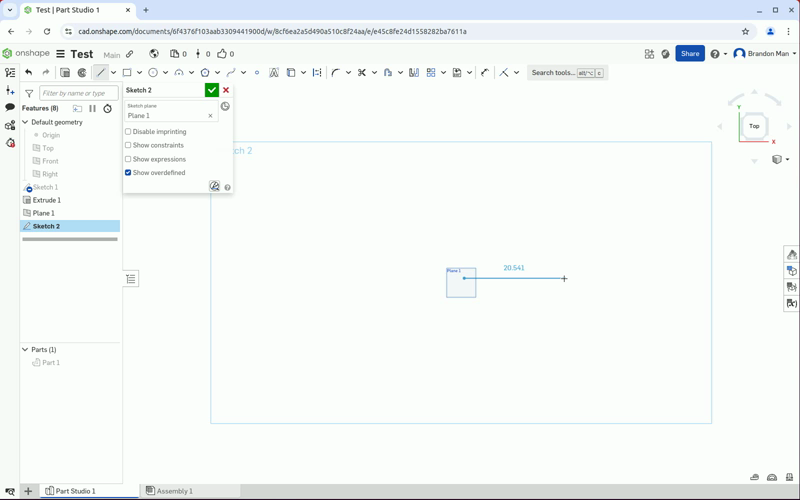
click(564, 278)
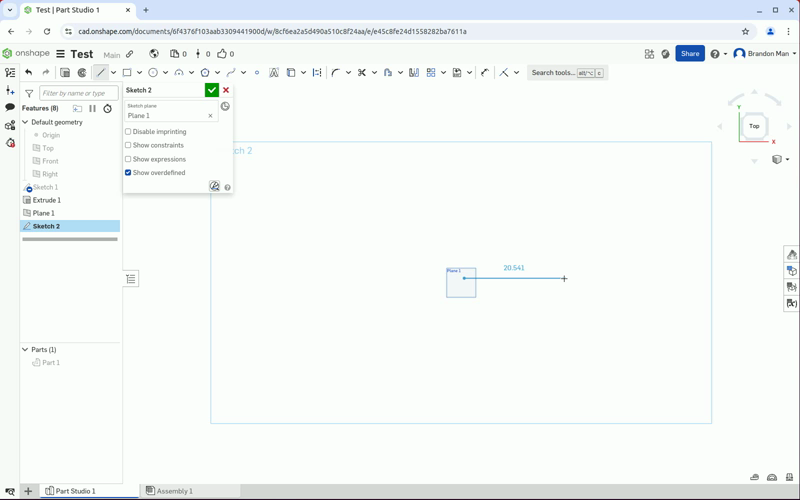
key_up(shift)
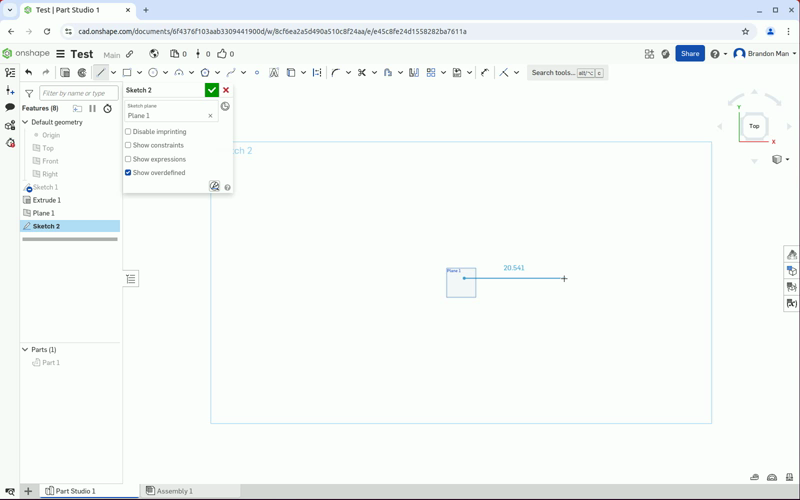
key_down(shift)
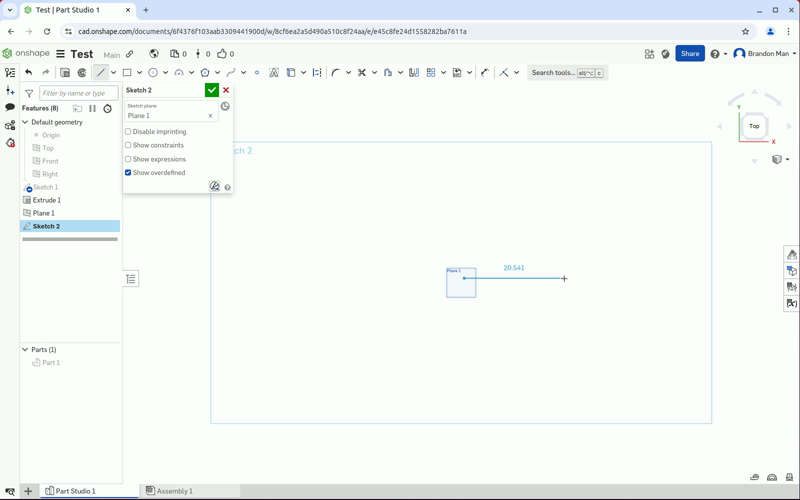
mouse_move(564, 174)
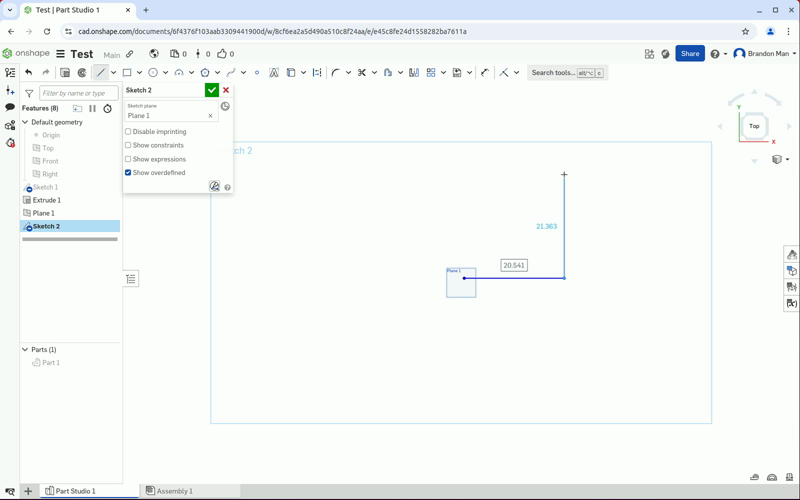
click(564, 174)
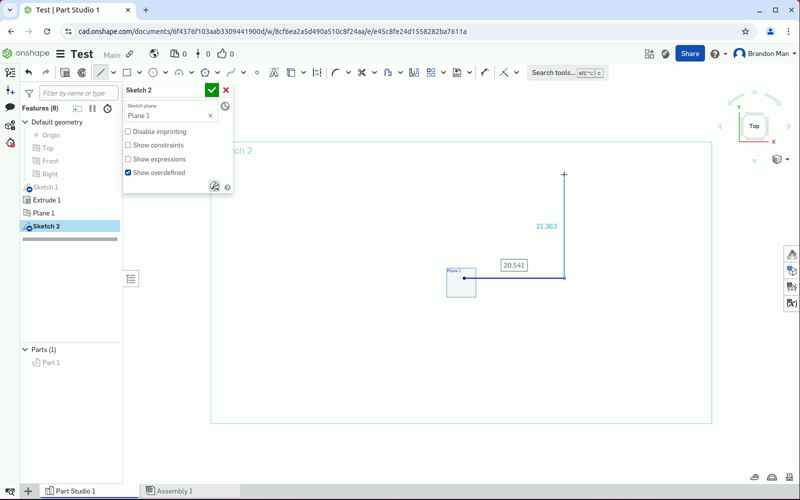
key_up(shift)
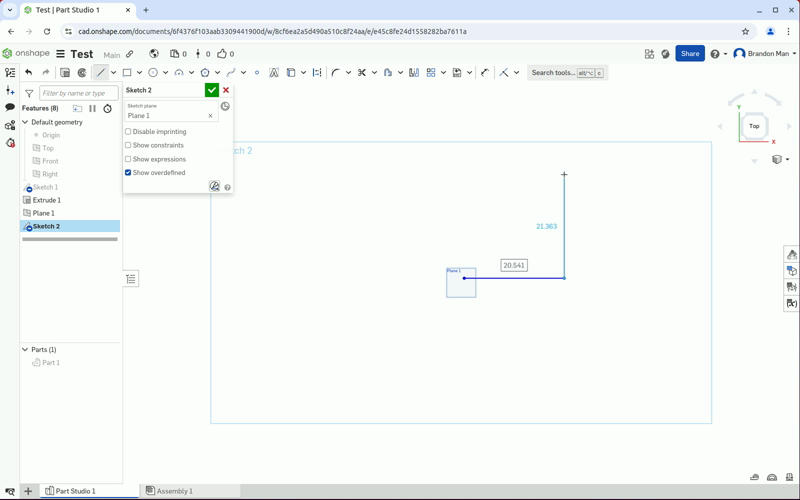
key_down(shift)
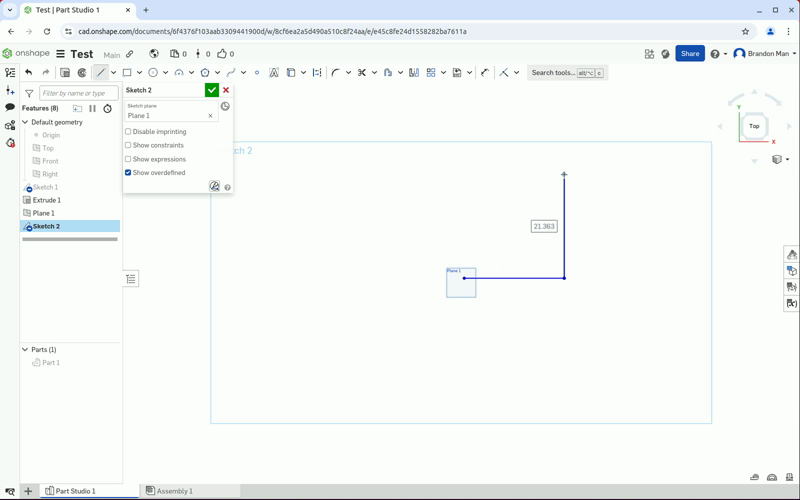
mouse_move(464, 174)
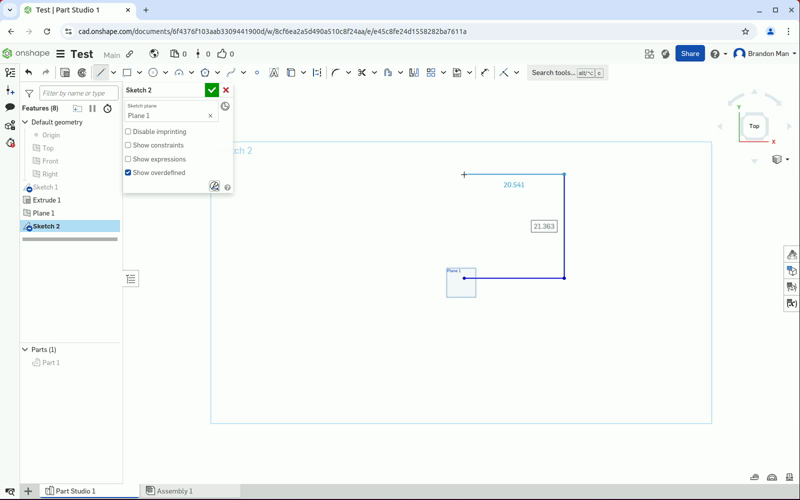
click(464, 174)
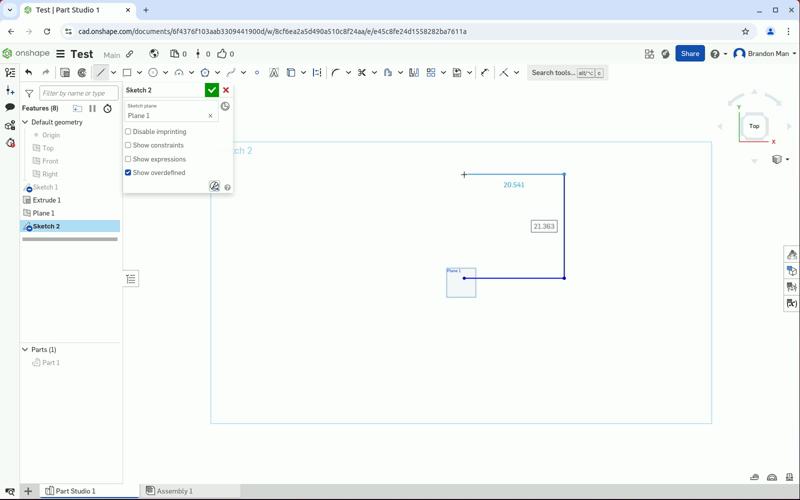
key_up(shift)
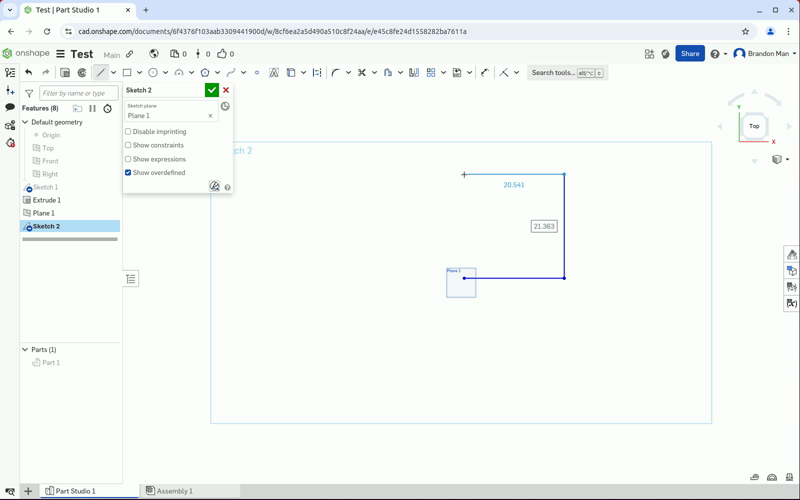
key_down(shift)
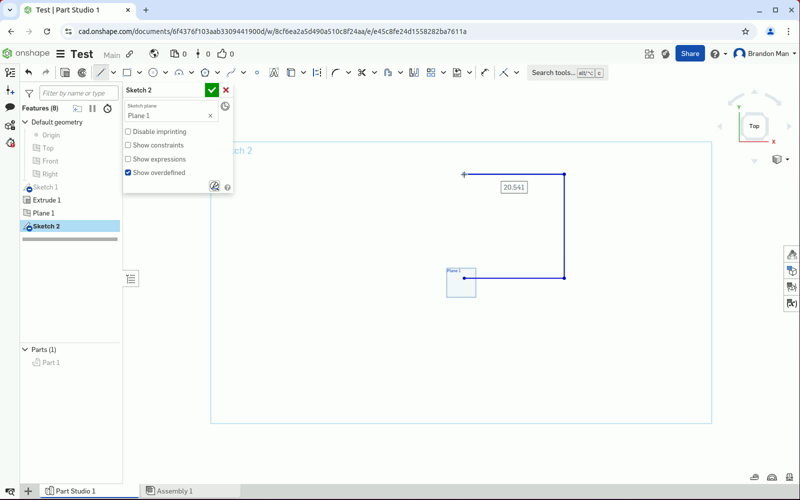
mouse_move(464, 278)
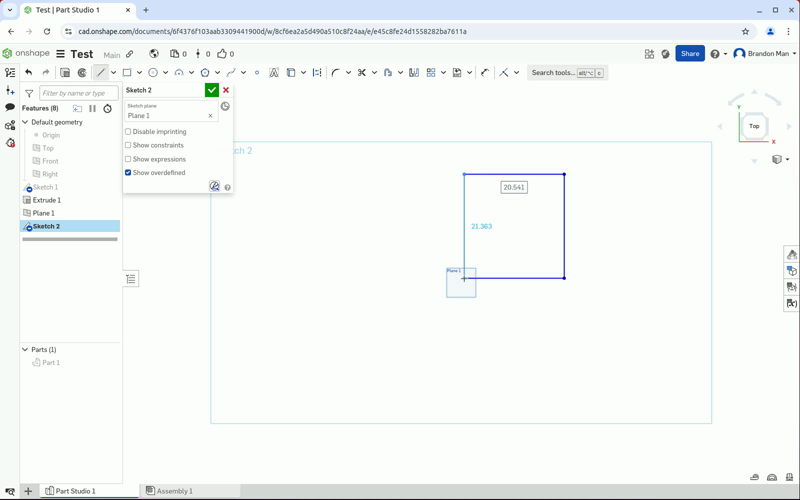
key_up(shift)
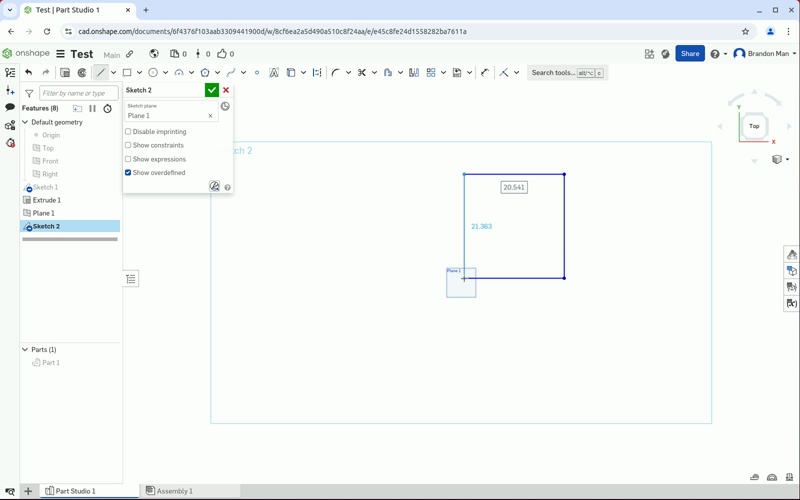
click(464, 278)
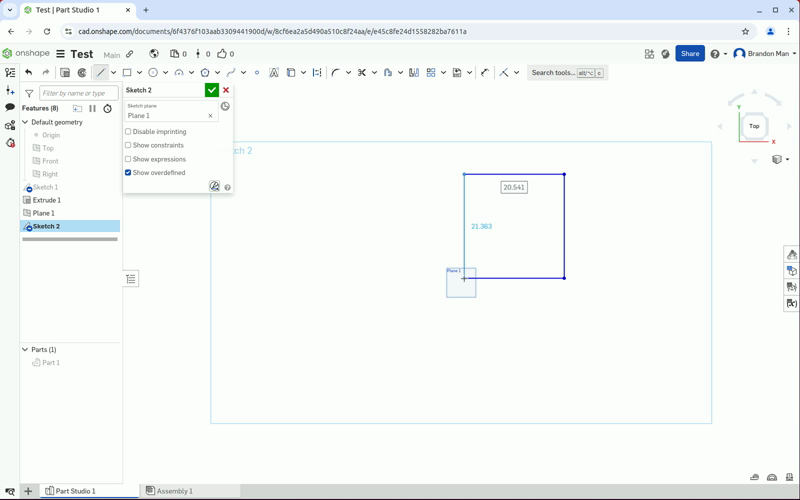
key(esc)
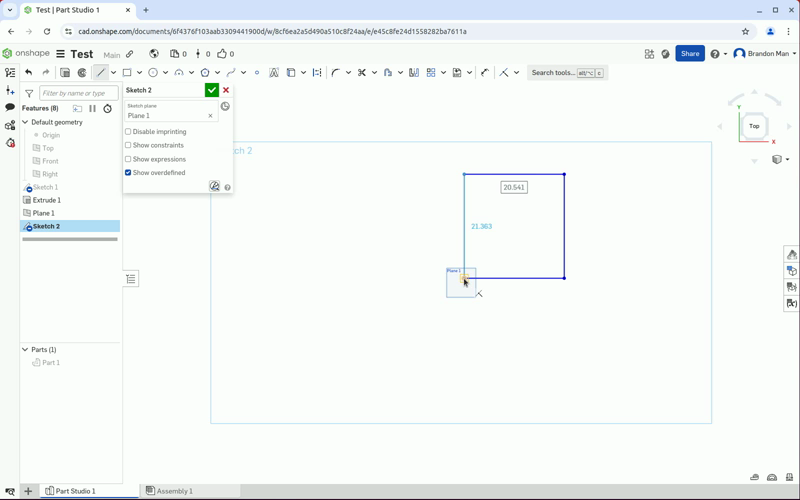
mouse_move(502, 199)
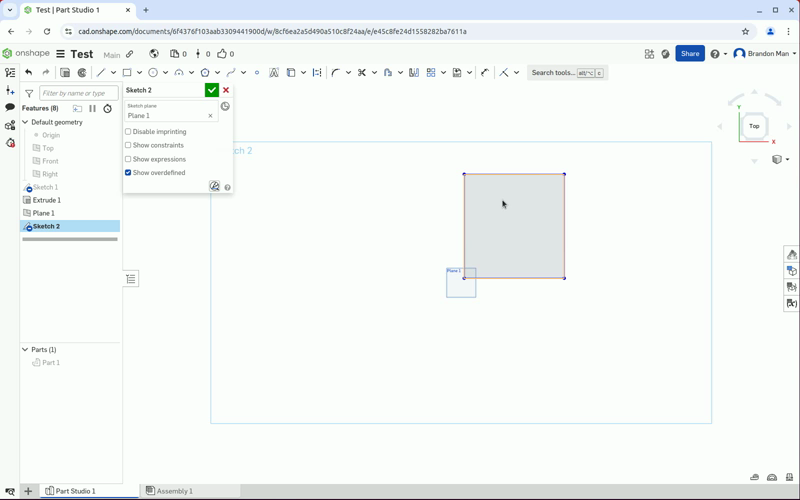
click(502, 199)
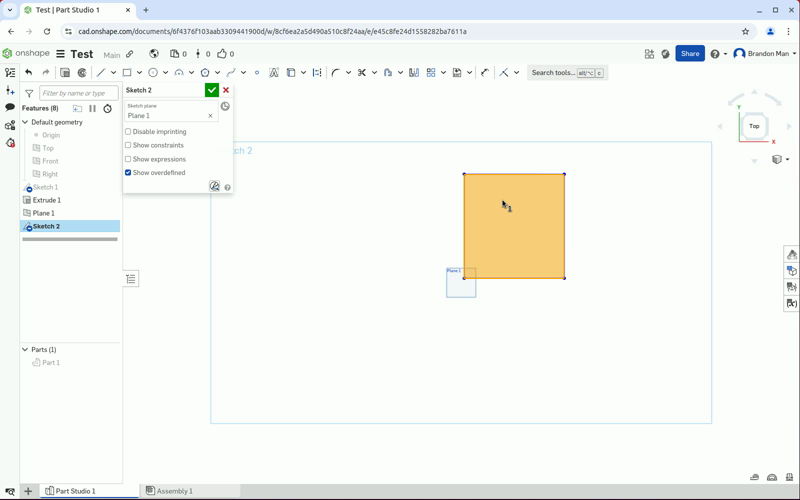
mouse_move(73, 352)
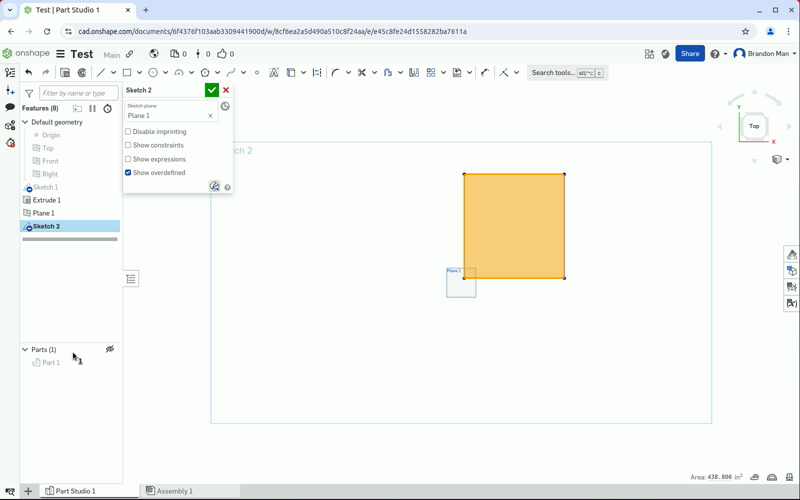
key(shift+y)
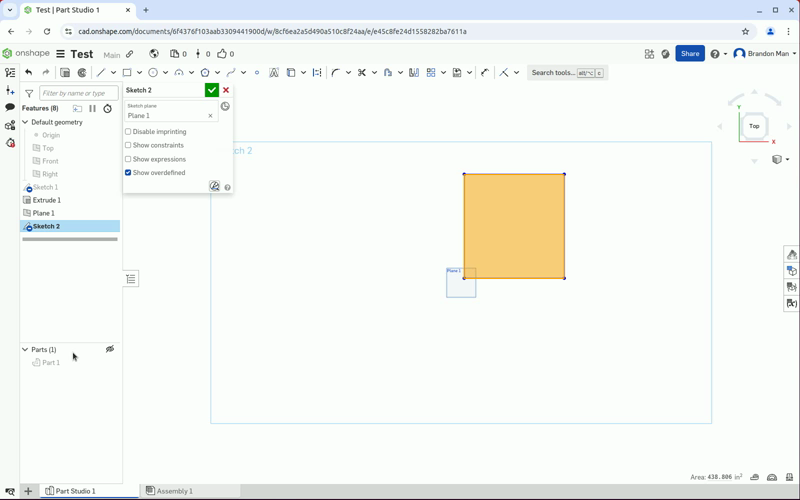
key(shift+e)
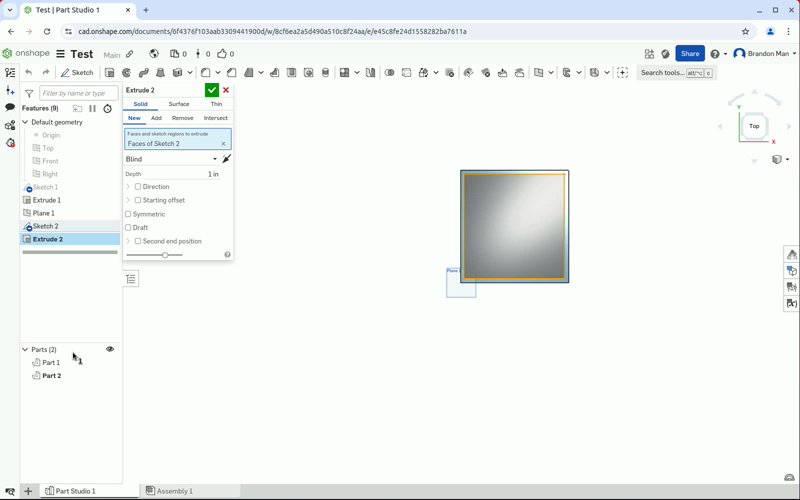
mouse_move(143, 106)
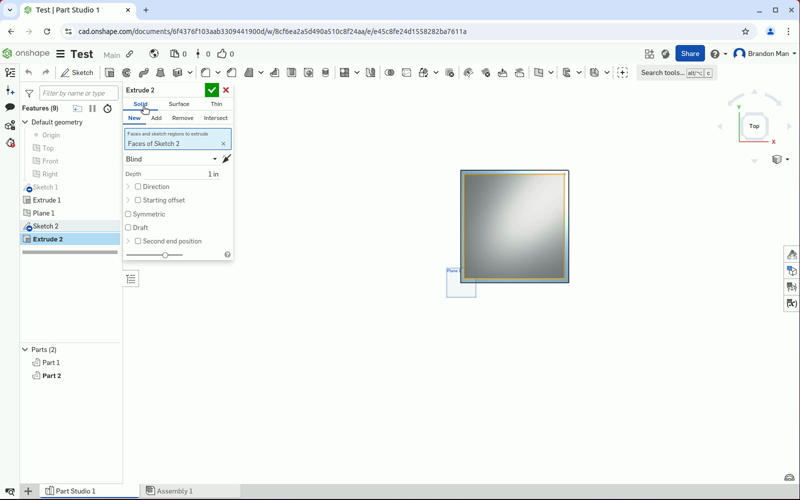
click(143, 106)
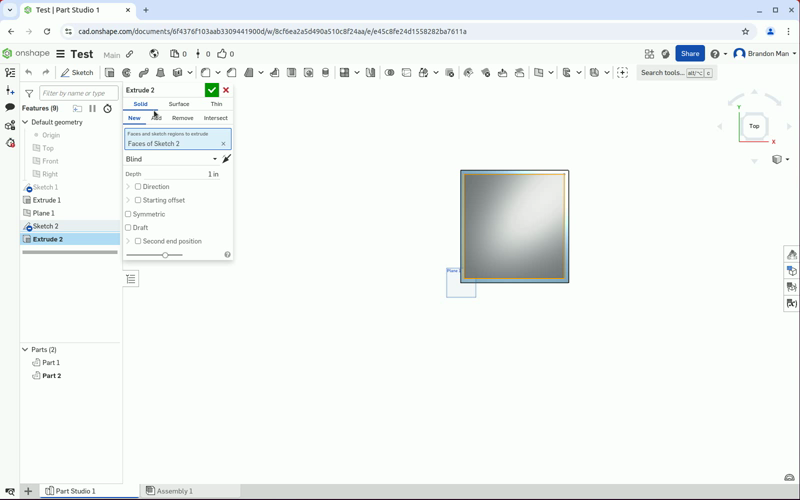
mouse_move(186, 120)
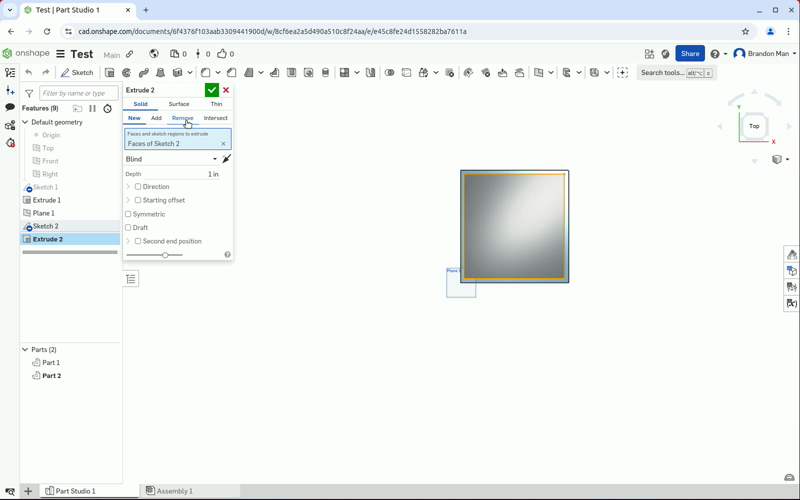
click(186, 120)
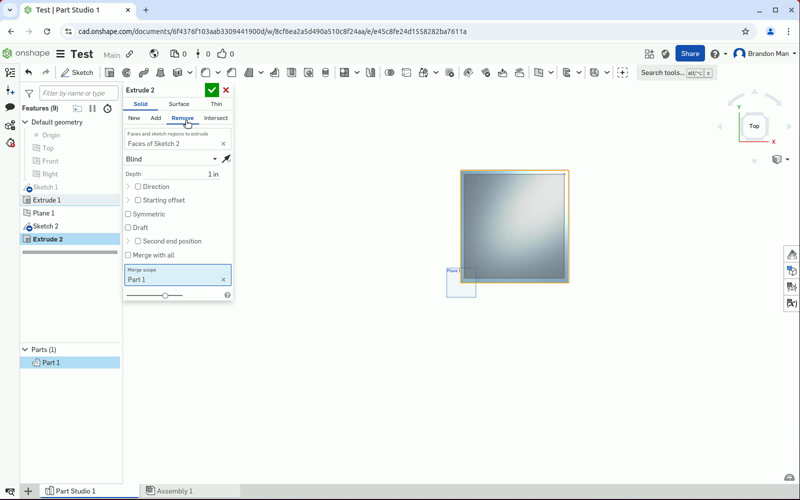
key(tab, 4)
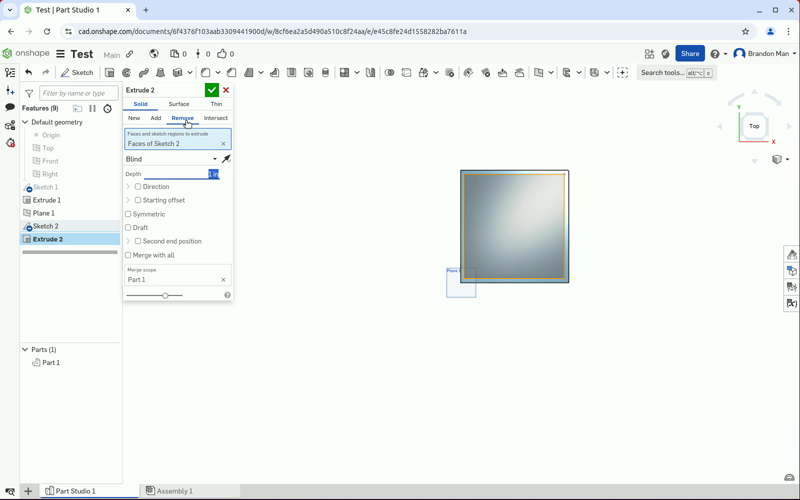
text(7.943)
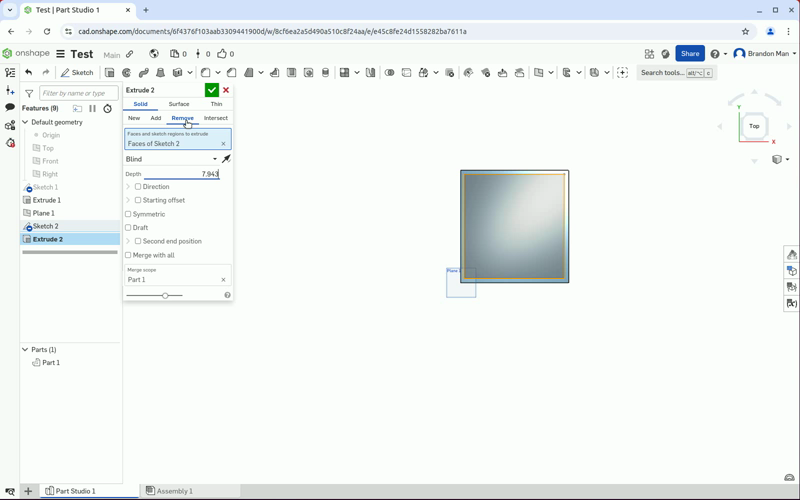
key(tab, 6)
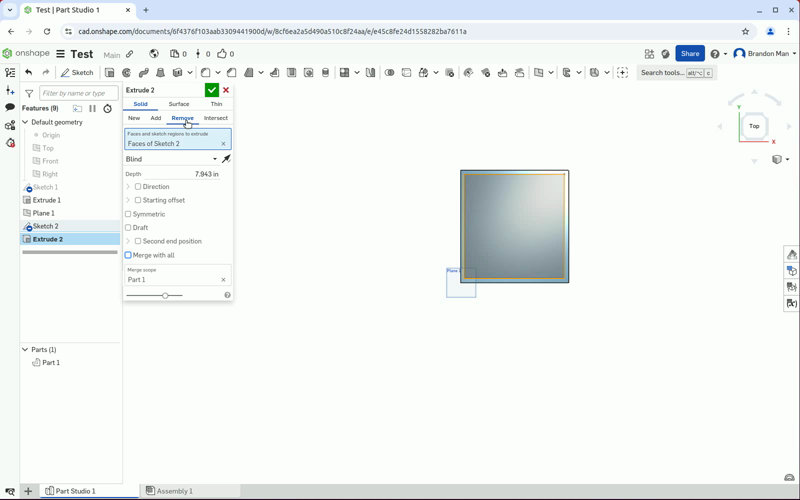
key(space)
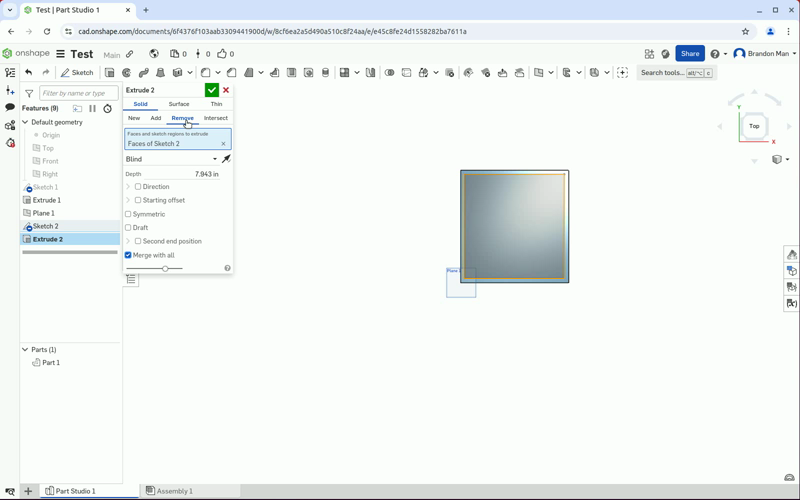
key(enter)
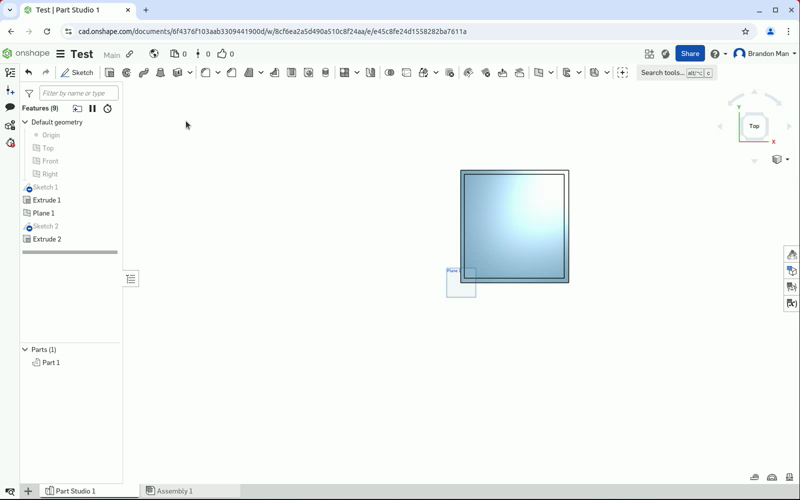
key(shift+h)
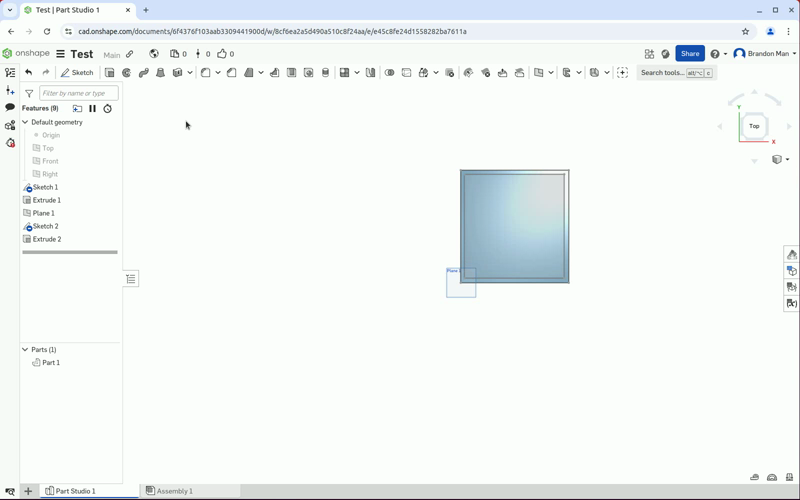
key(shift+h)
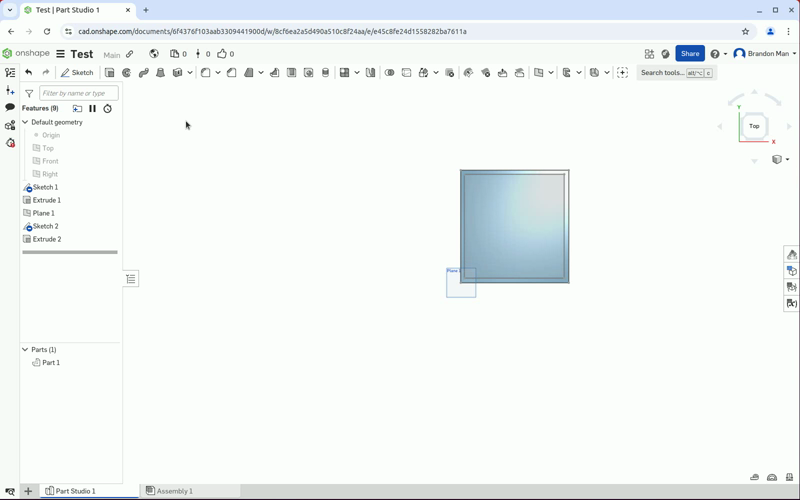
key(shift+7)
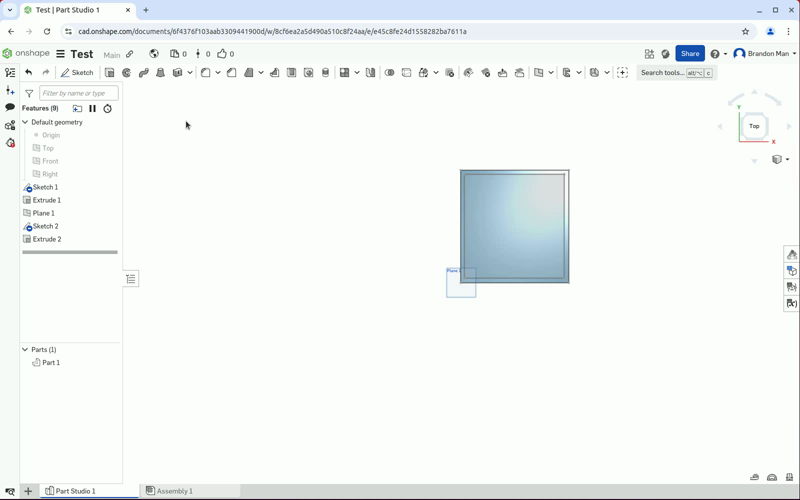
key(up, 3)
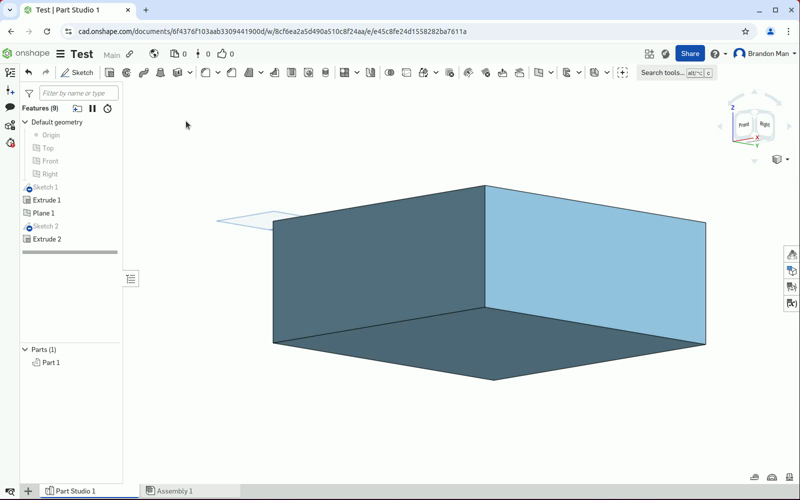
key(left, 3)
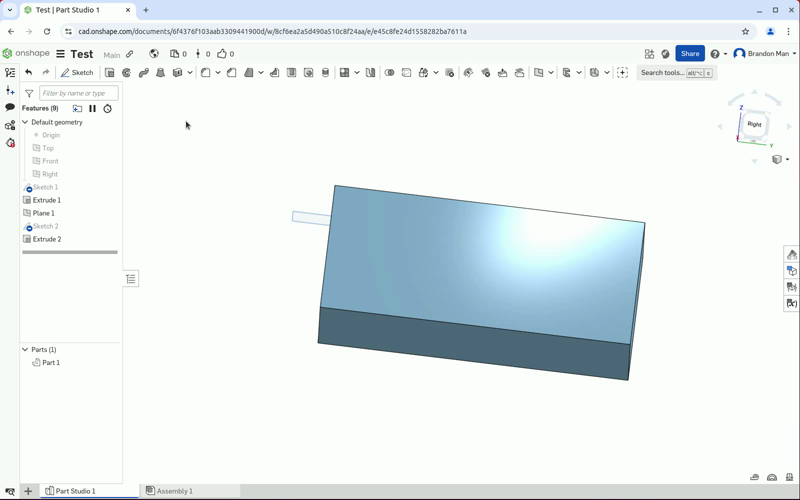
key(right, 3)
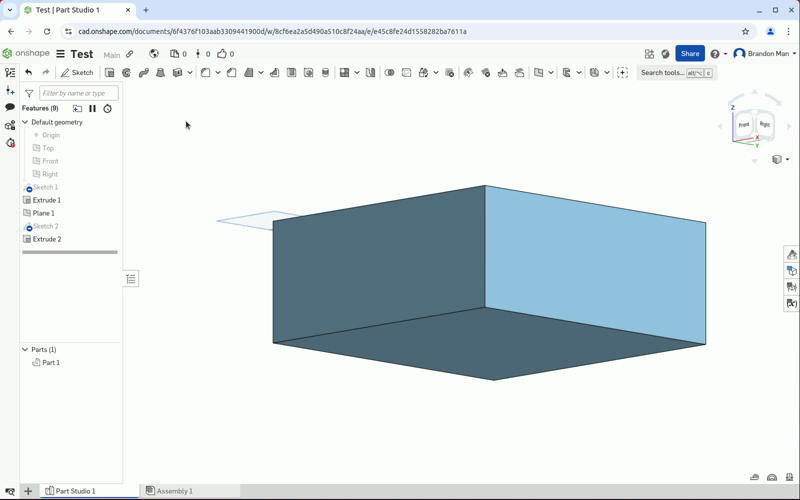
key(down, 3)
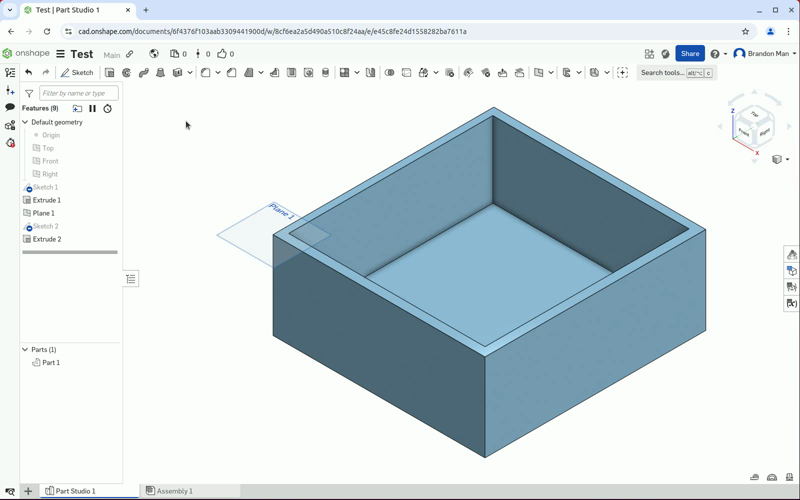
mouse_move(73, 189)
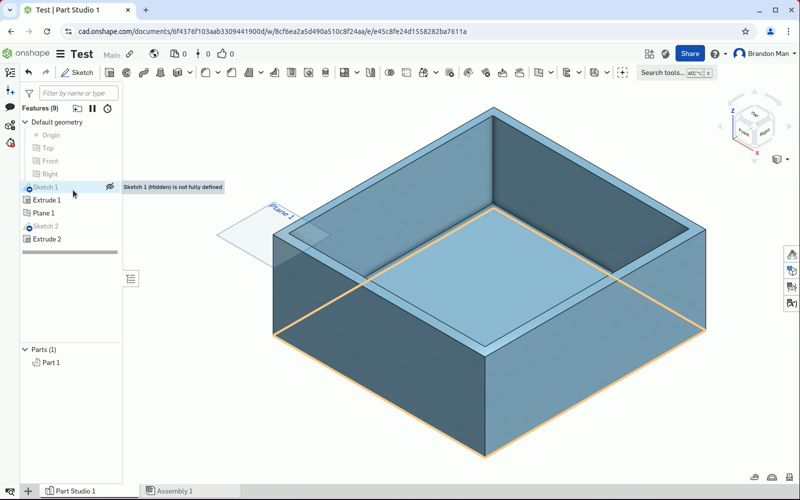
click(73, 189)